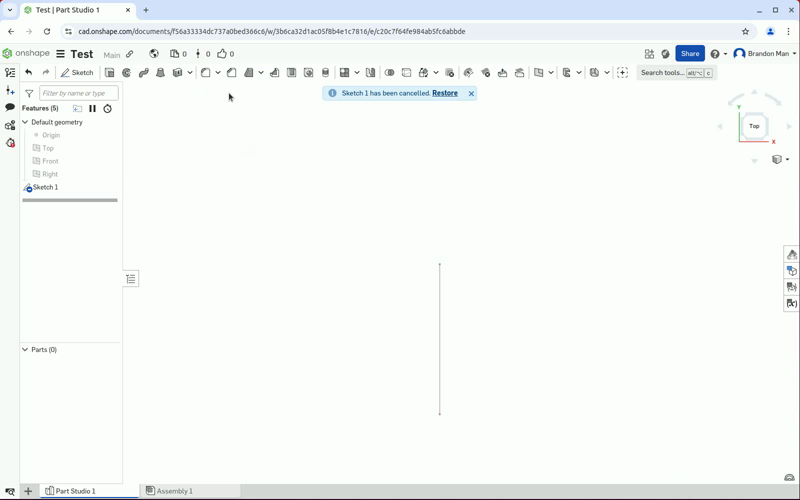
key(shift+h)
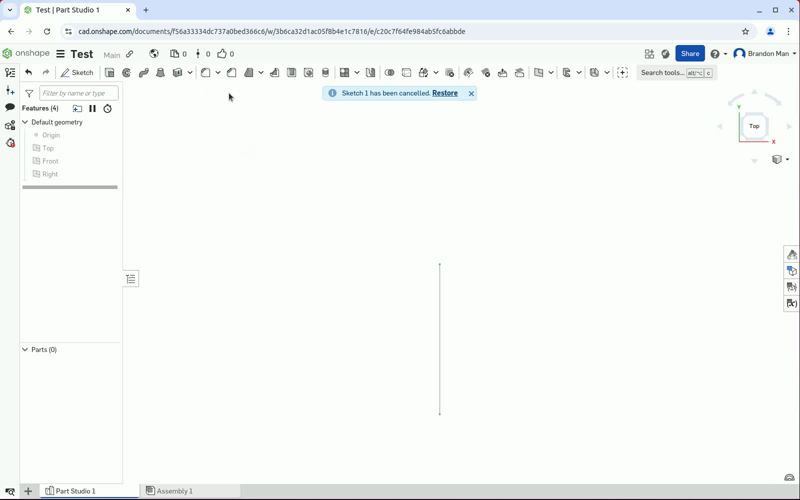
key(shift+s)
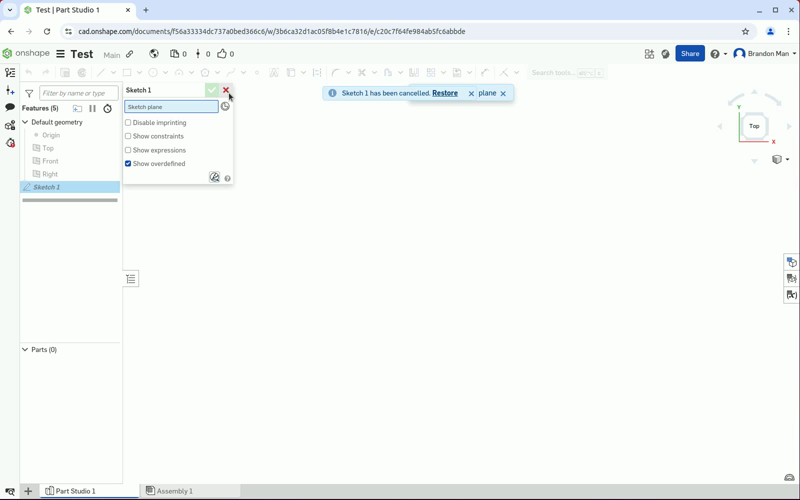
mouse_move(73, 150)
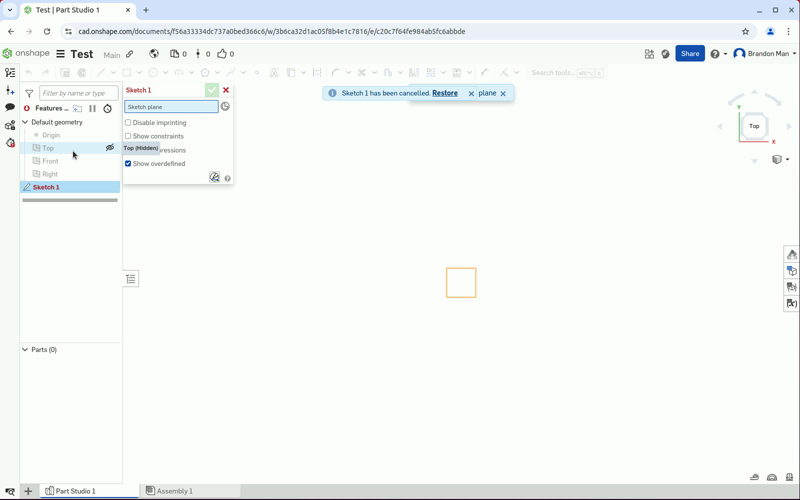
click(73, 150)
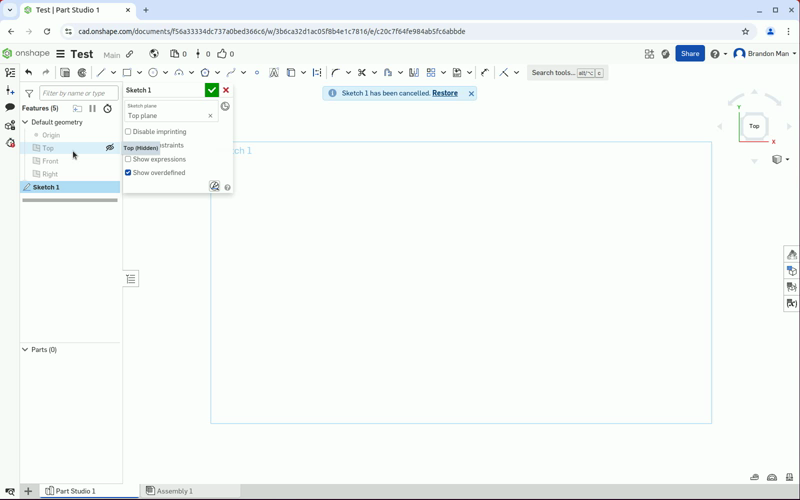
mouse_move(73, 352)
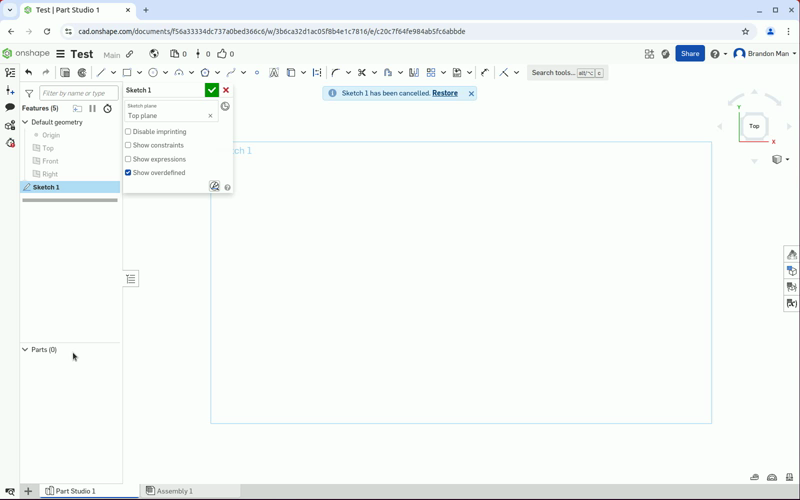
key(y)
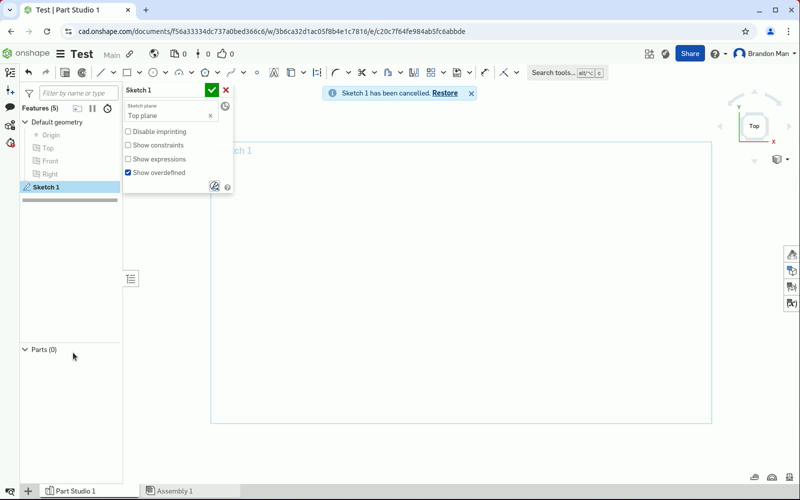
key(l)
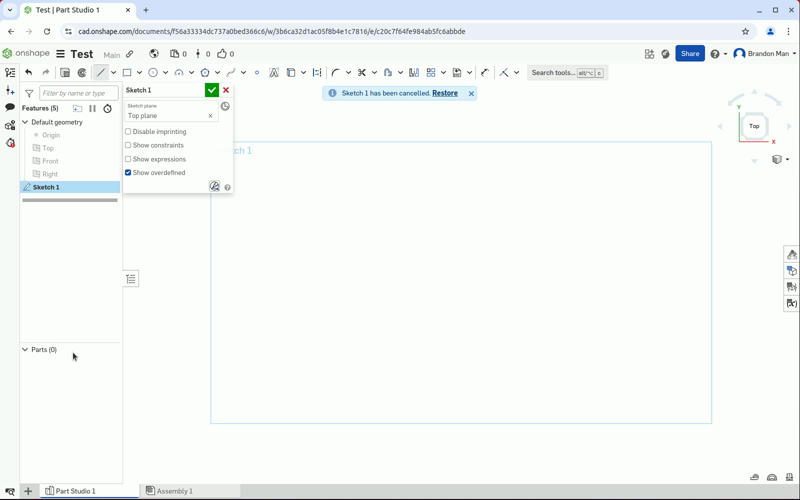
key_down(shift)
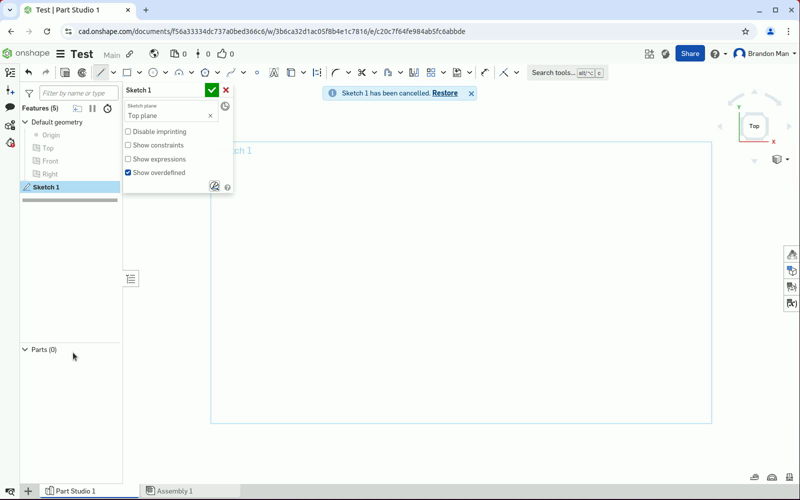
mouse_move(446, 299)
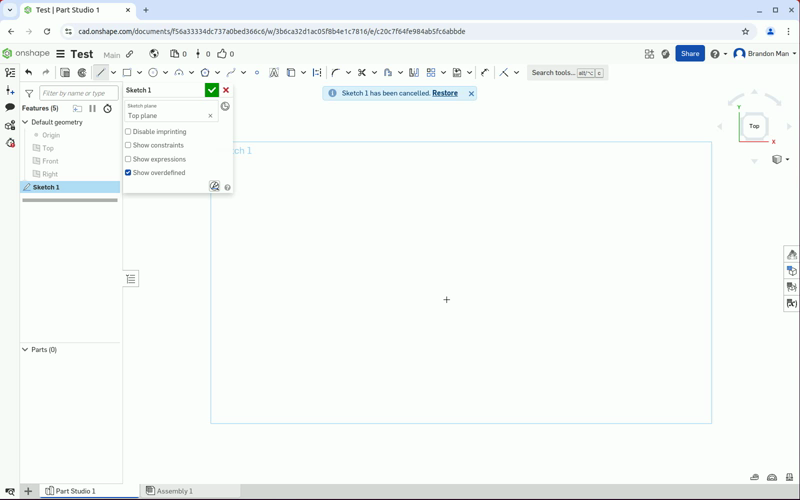
click(446, 299)
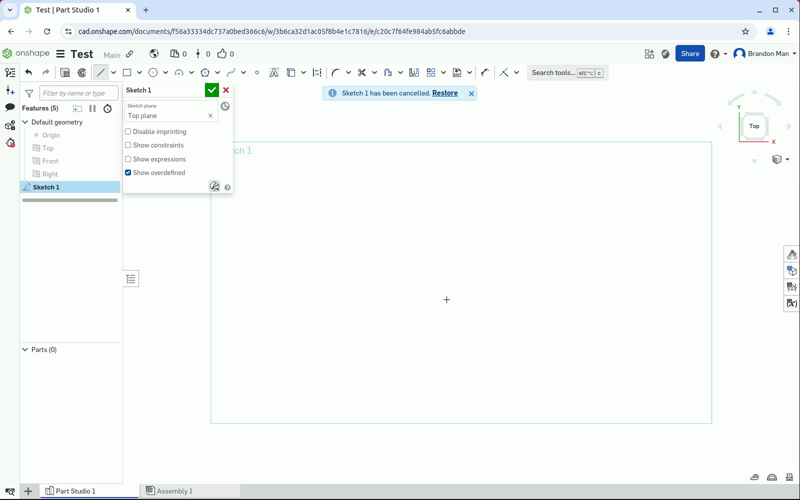
key_up(shift)
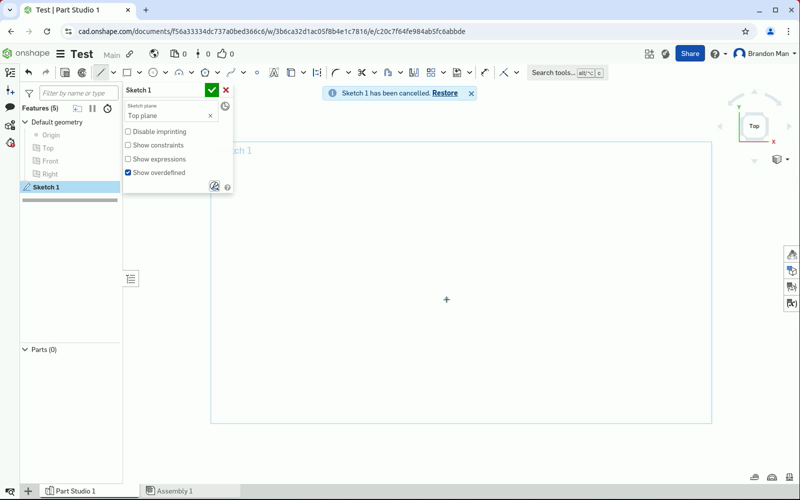
key_down(shift)
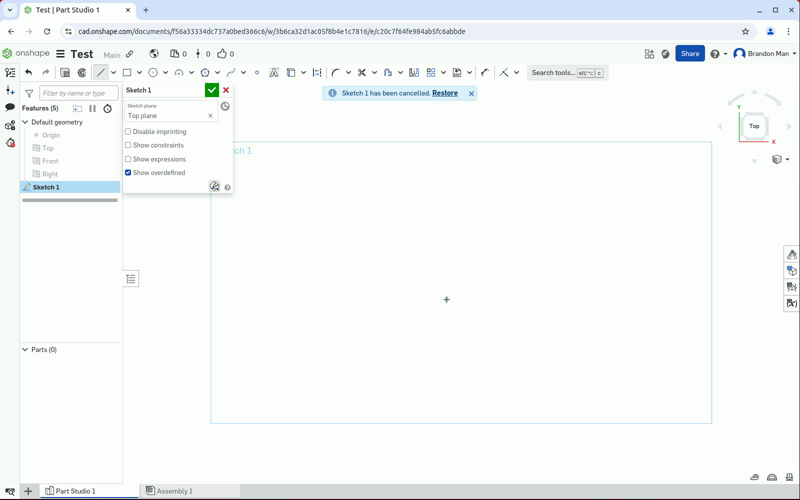
mouse_move(476, 299)
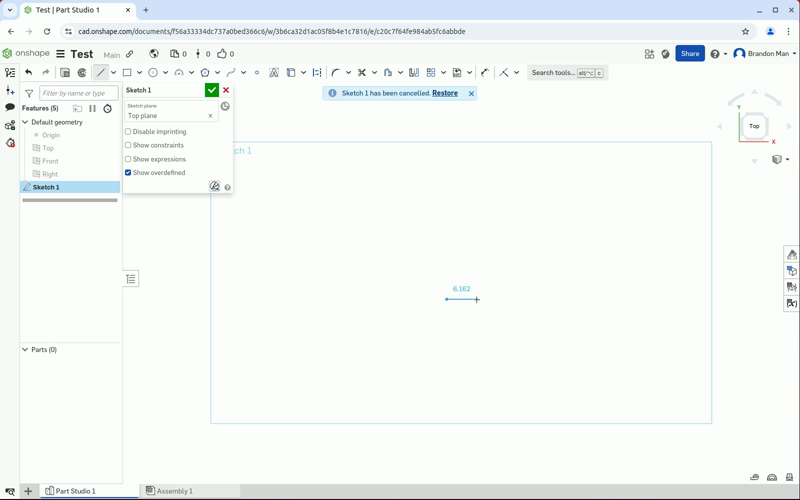
mouse_move(475, 299)
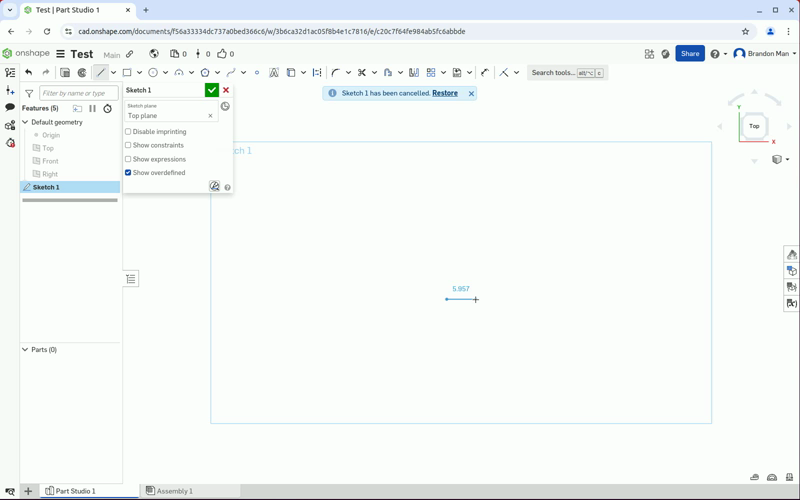
click(475, 299)
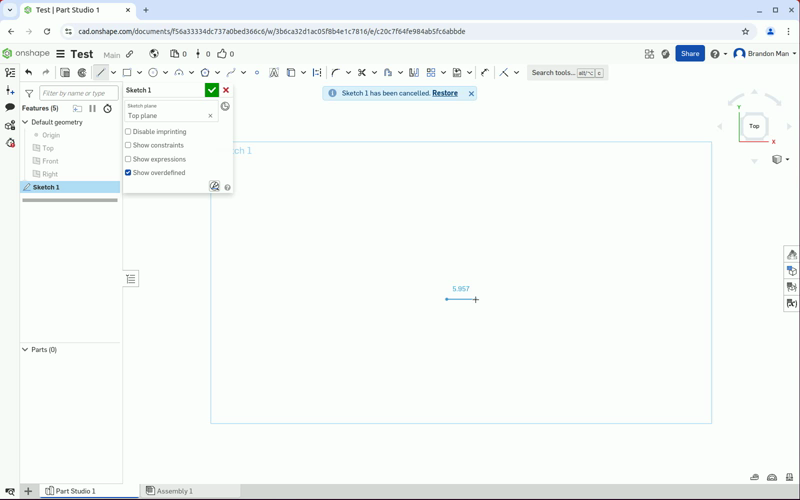
key_up(shift)
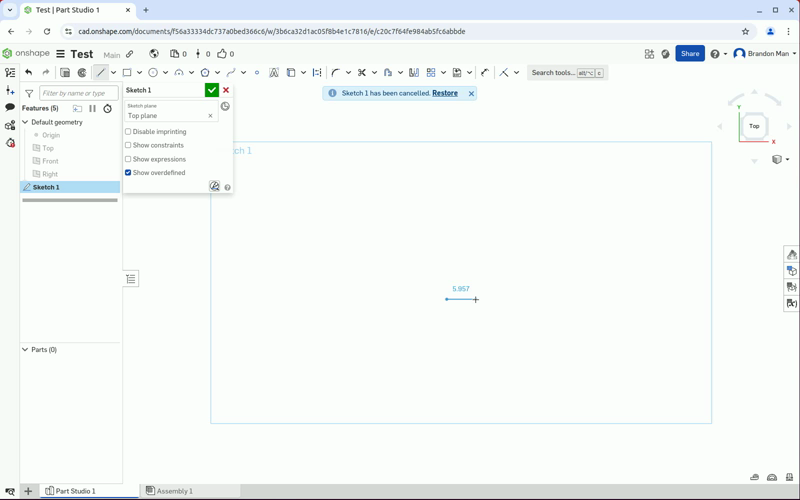
key_down(shift)
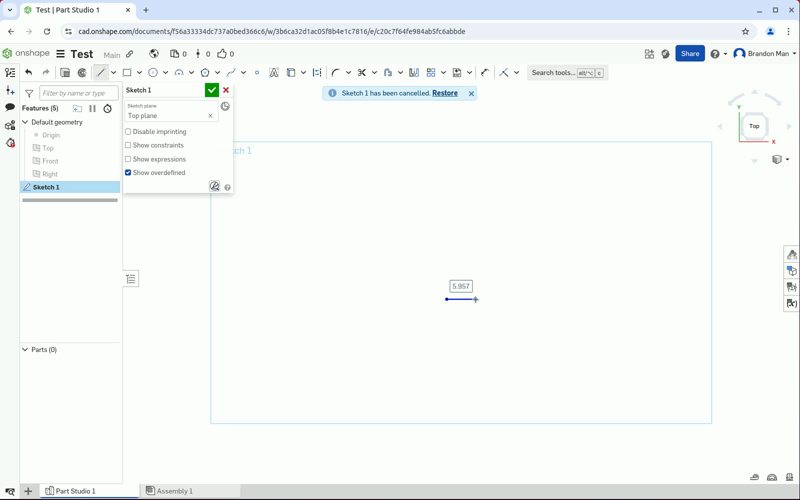
mouse_move(505, 299)
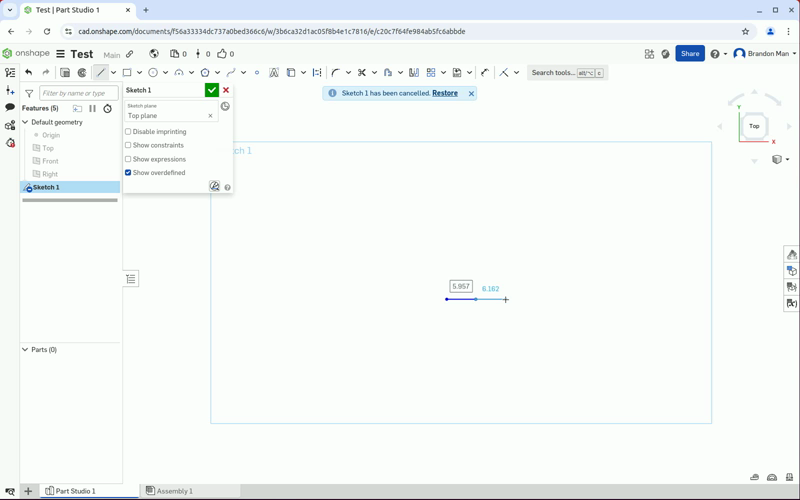
mouse_move(475, 264)
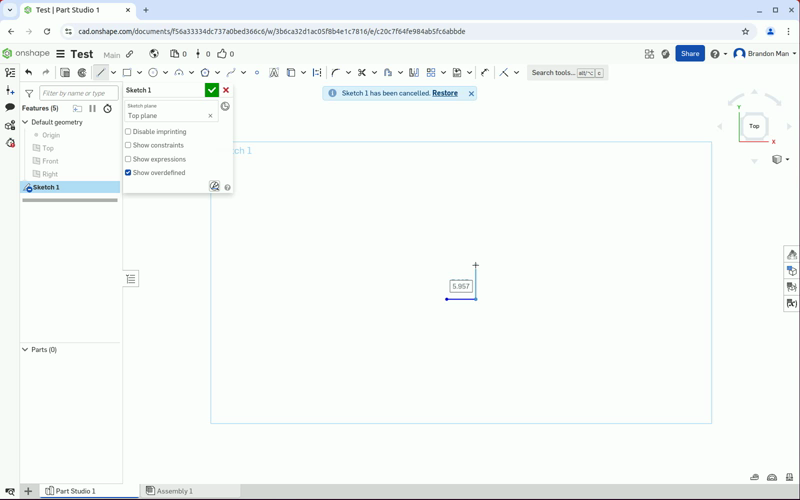
click(475, 264)
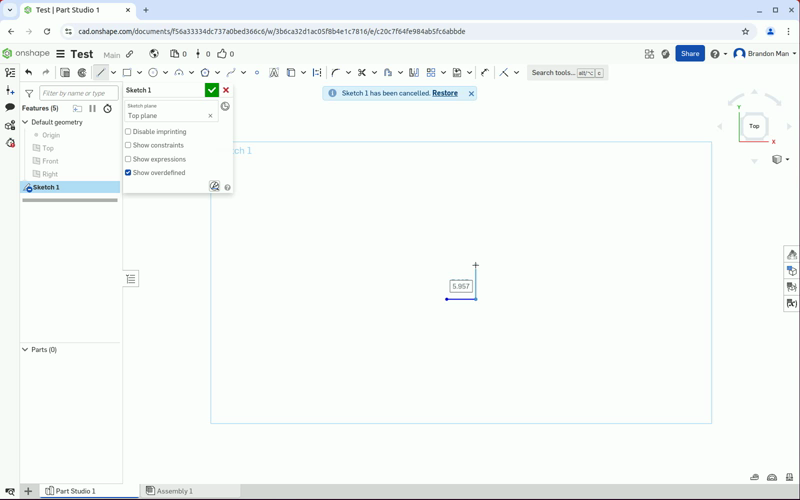
key_up(shift)
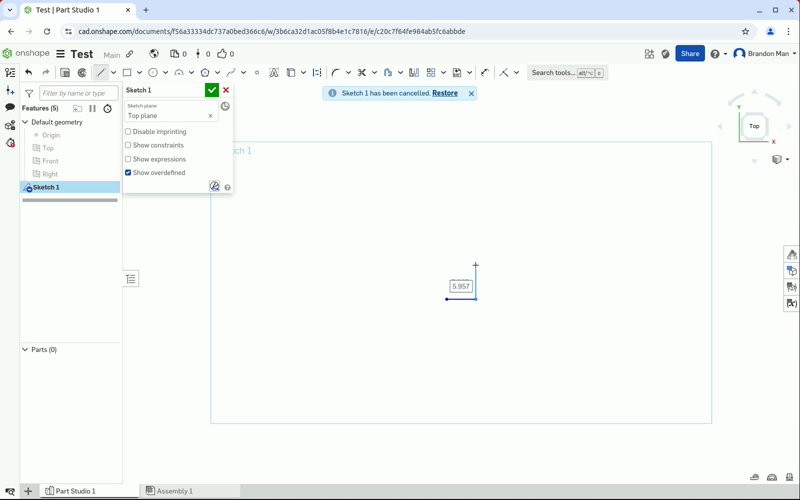
key_down(shift)
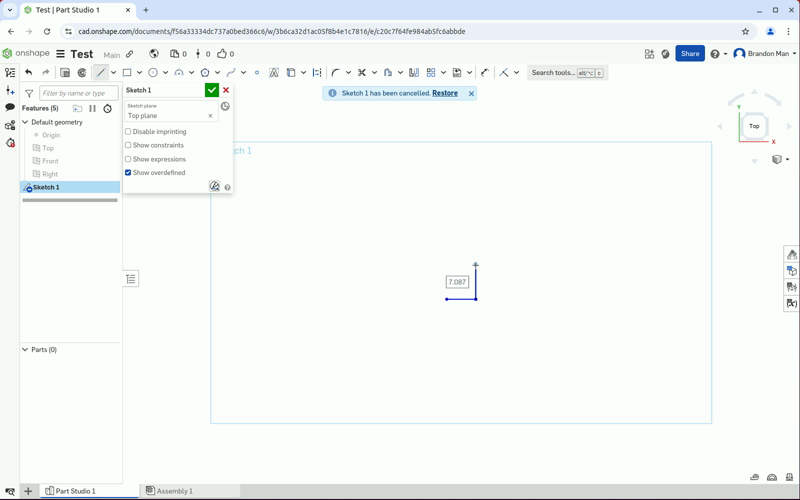
mouse_move(505, 264)
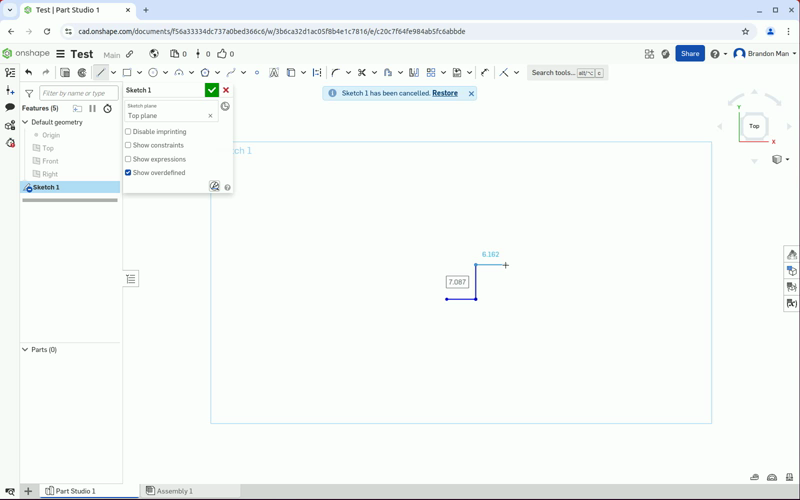
mouse_move(446, 264)
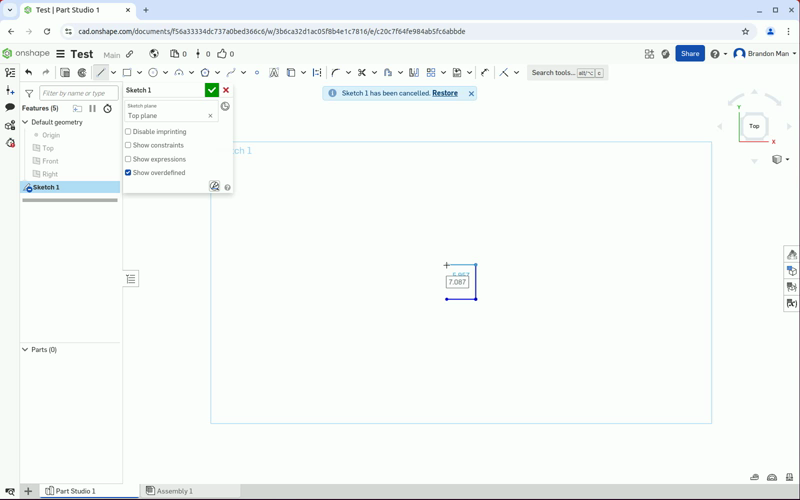
click(446, 264)
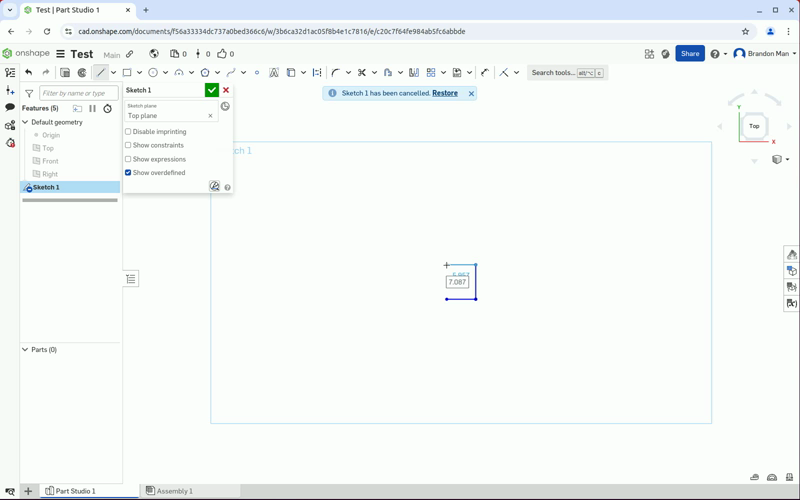
key_up(shift)
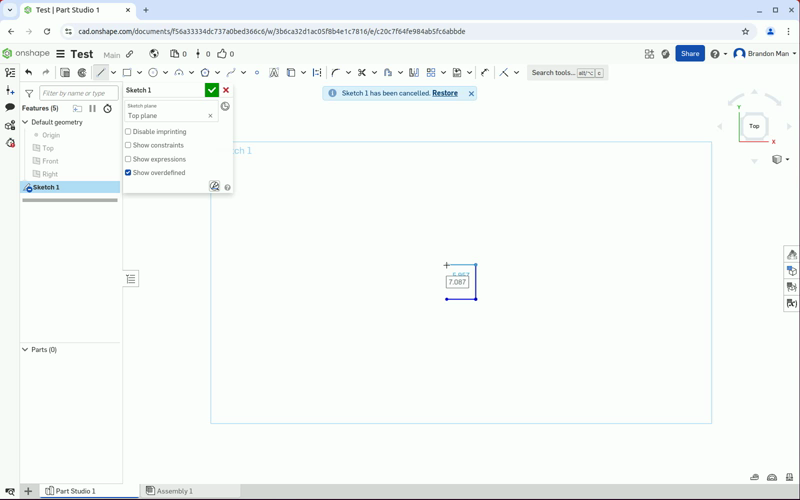
mouse_move(476, 264)
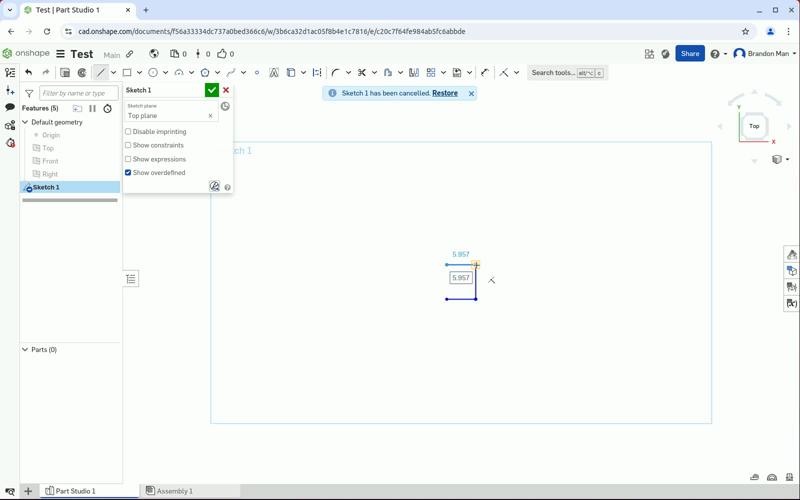
key_down(shift)
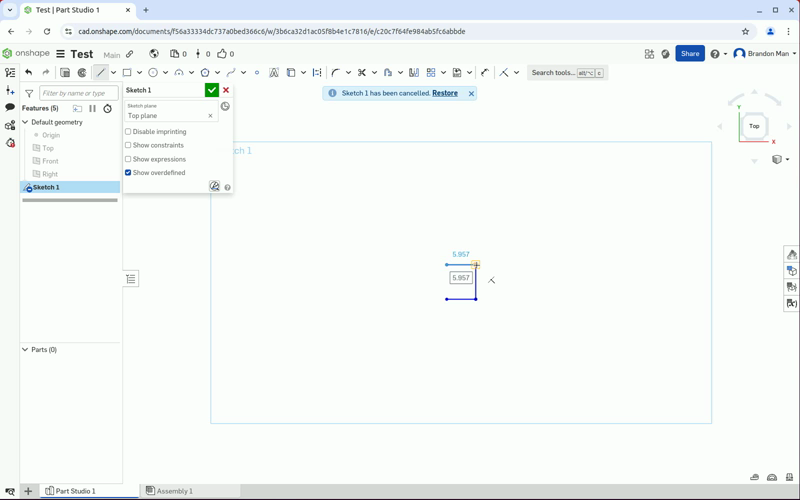
mouse_move(446, 299)
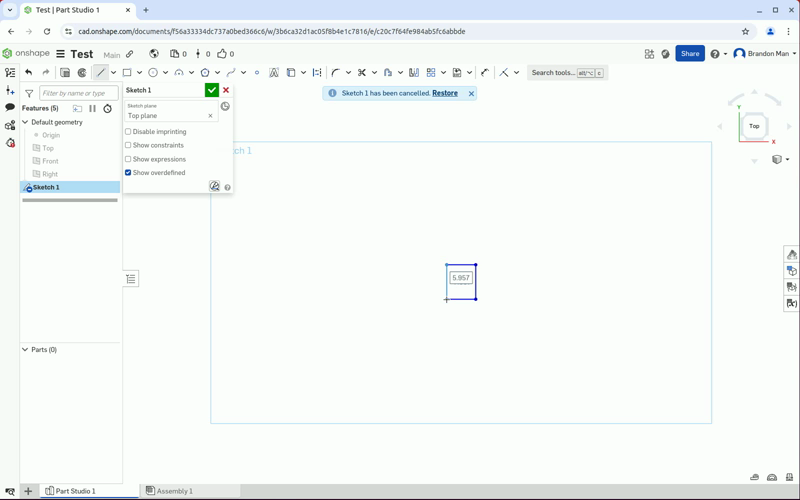
key_up(shift)
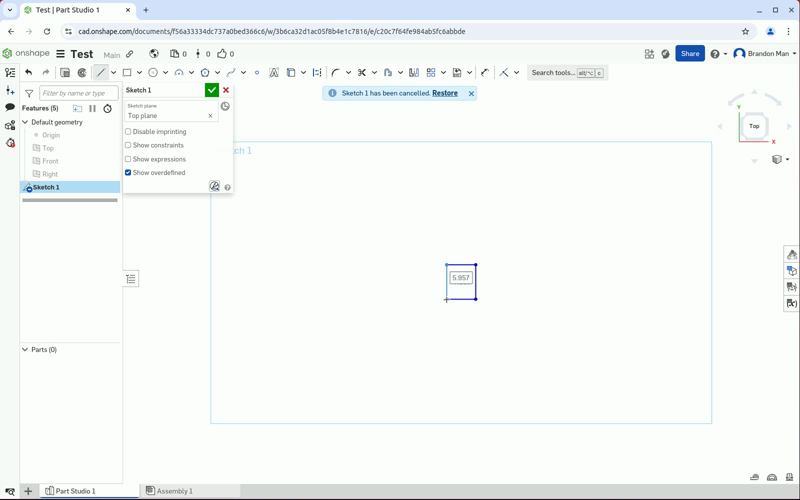
click(446, 299)
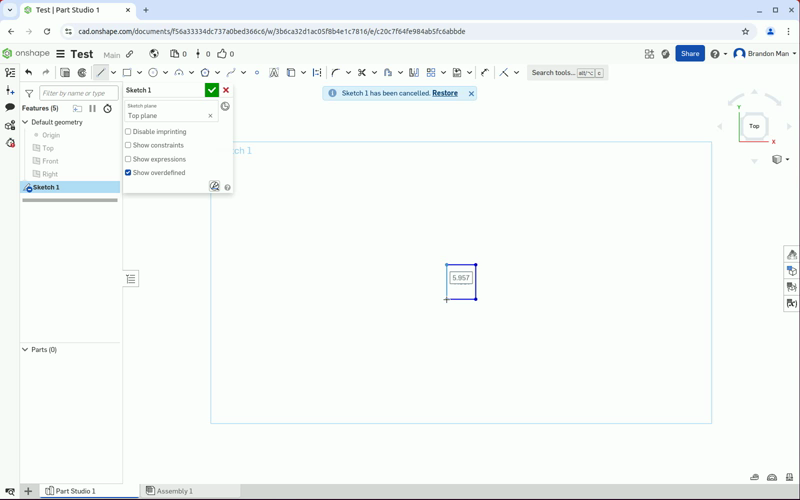
key(esc)
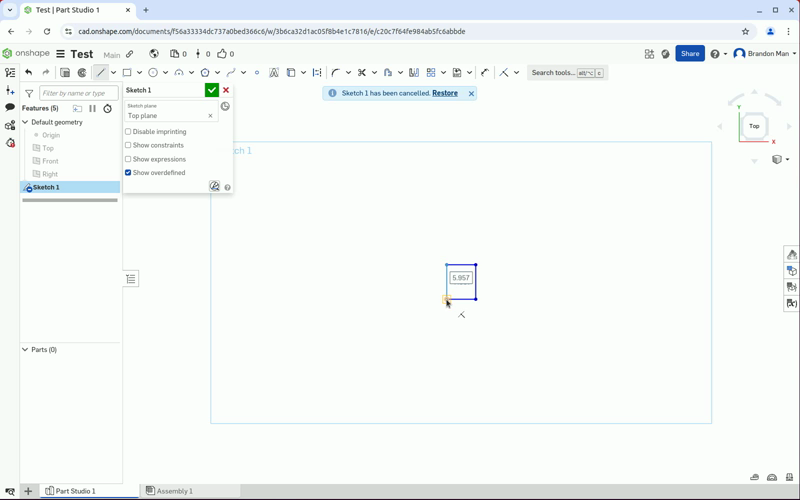
mouse_move(462, 282)
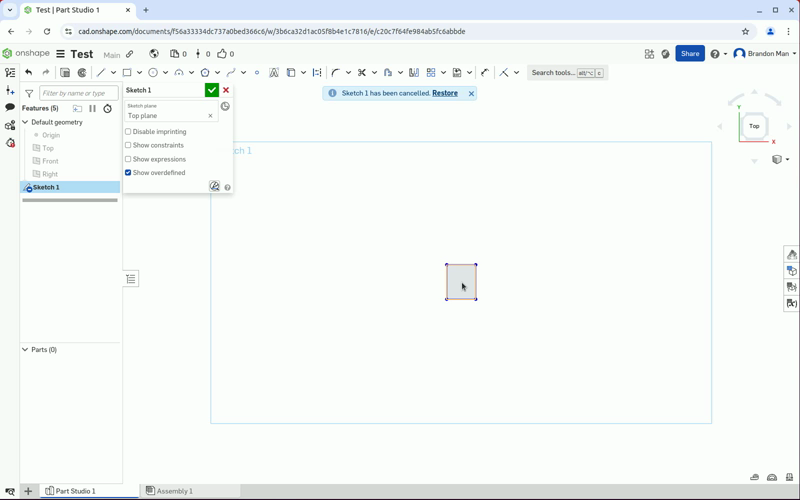
scroll(6)
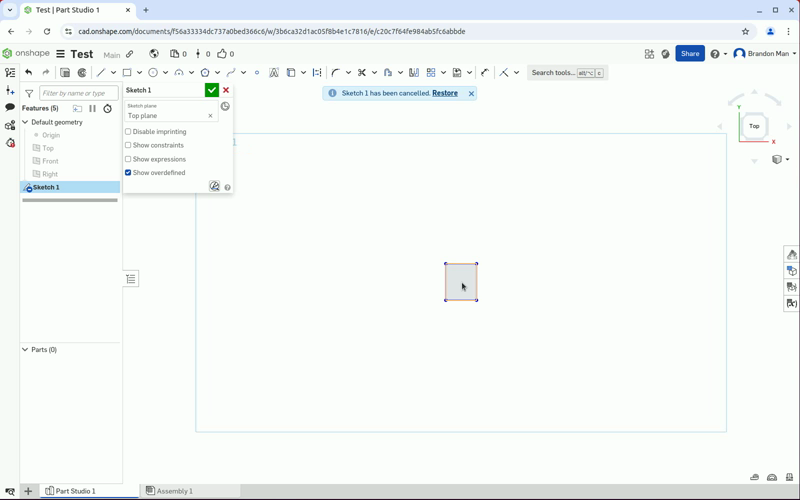
scroll(6)
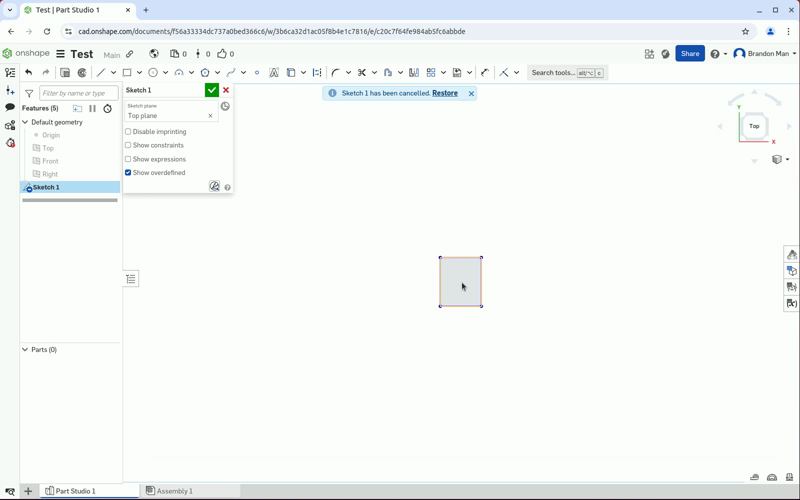
scroll(6)
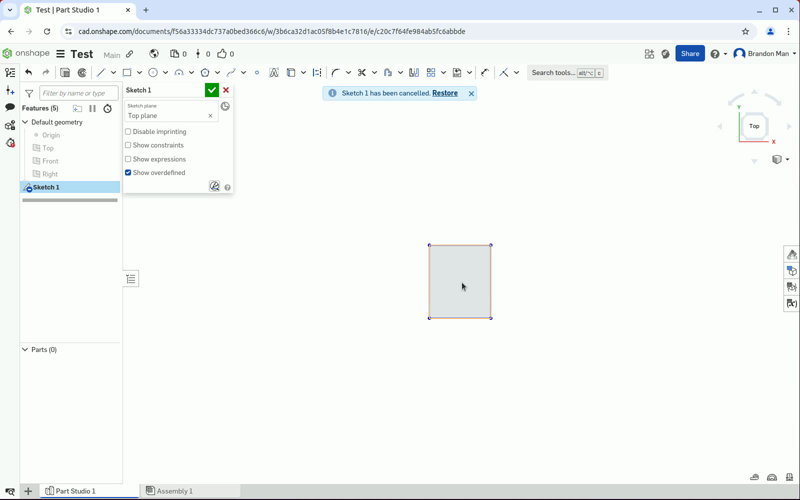
scroll(6)
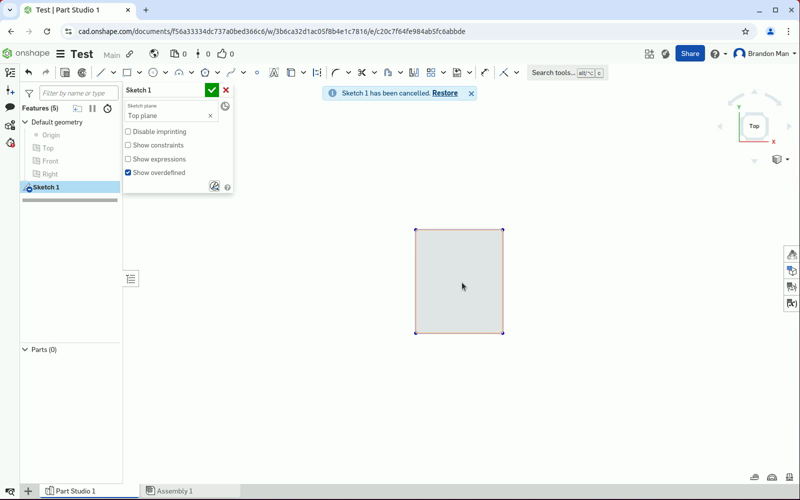
scroll(6)
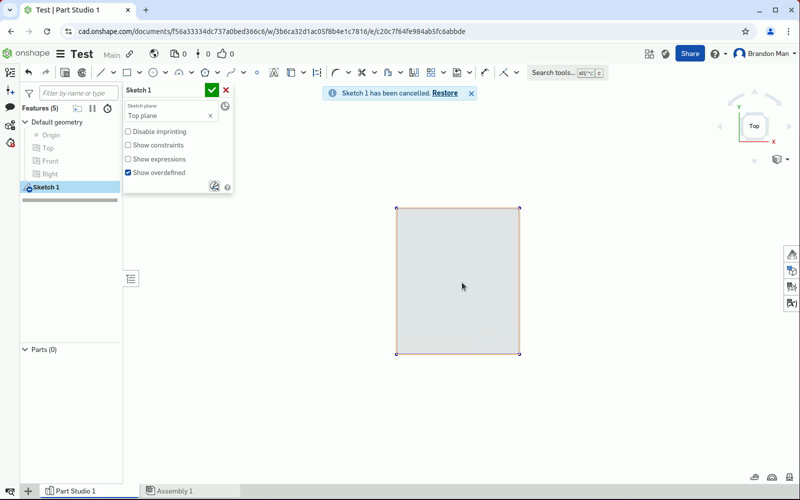
scroll(6)
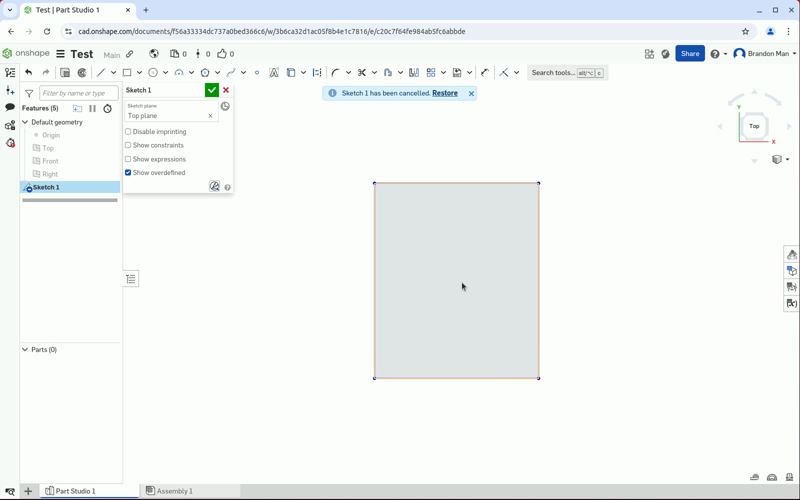
scroll(6)
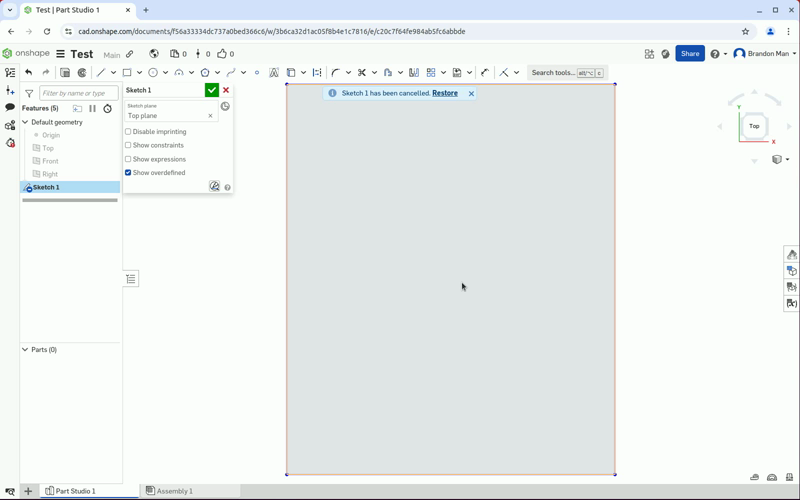
click(462, 282)
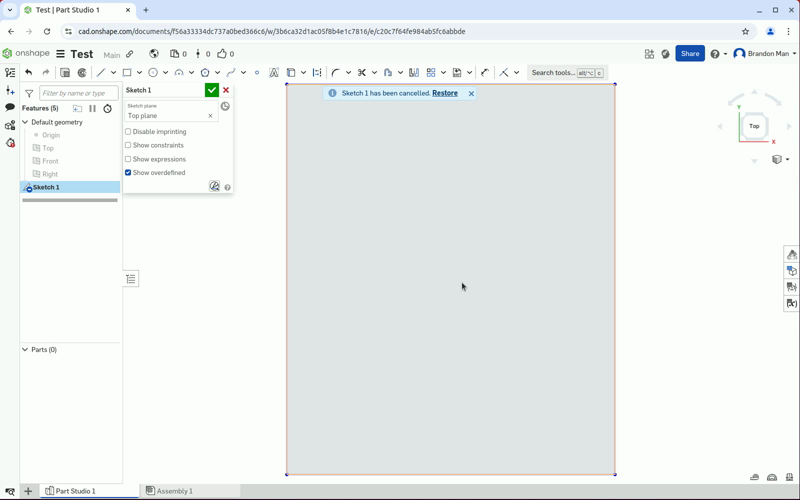
scroll(-6)
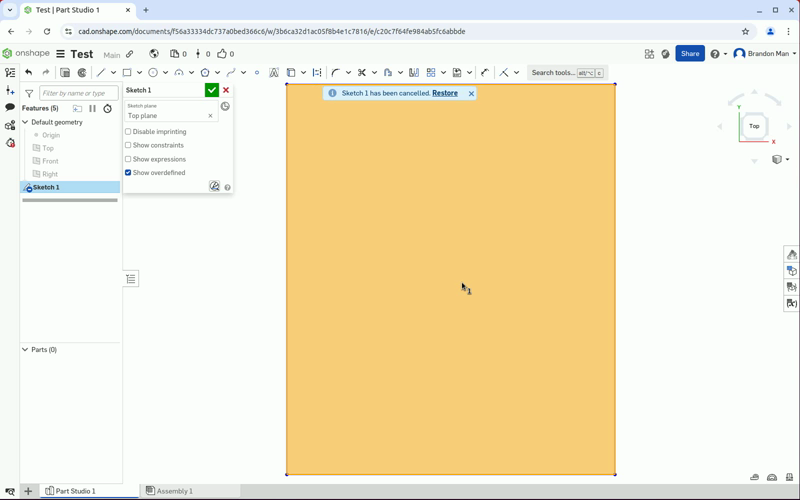
scroll(-6)
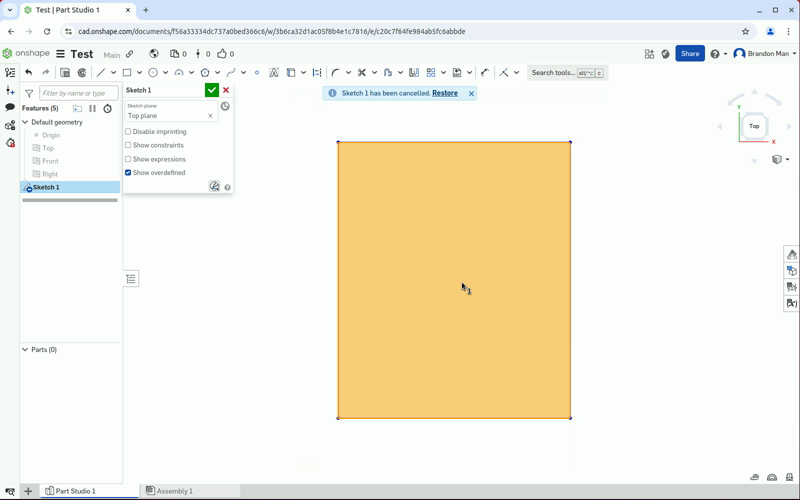
scroll(-6)
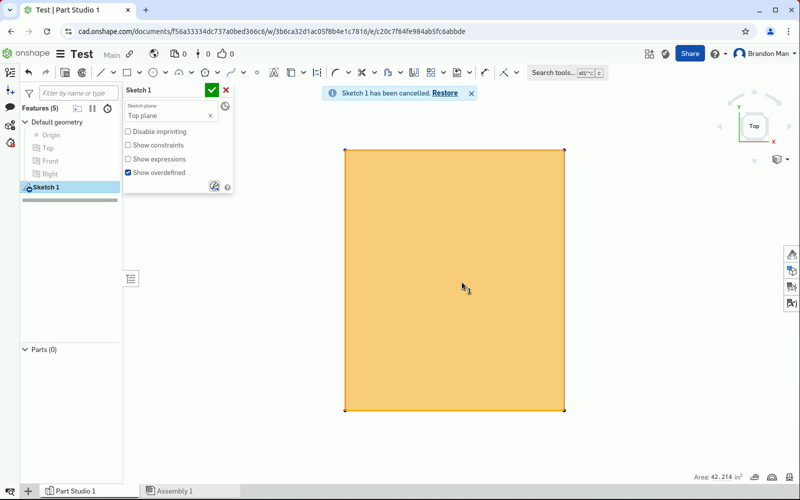
scroll(-6)
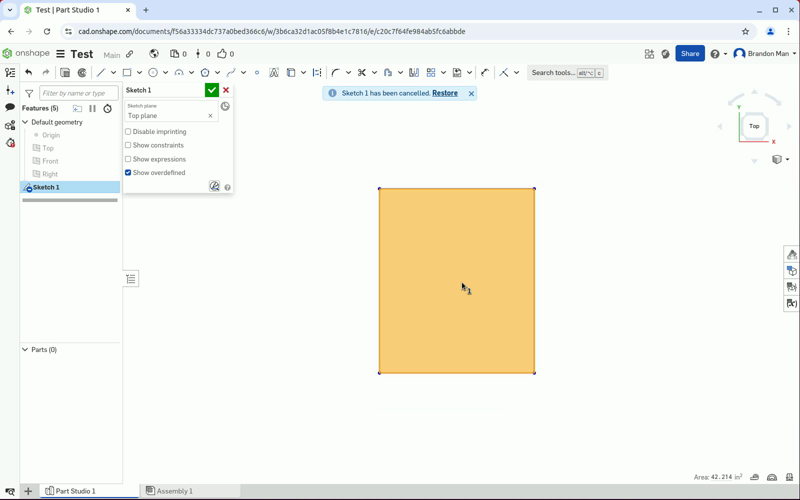
scroll(-6)
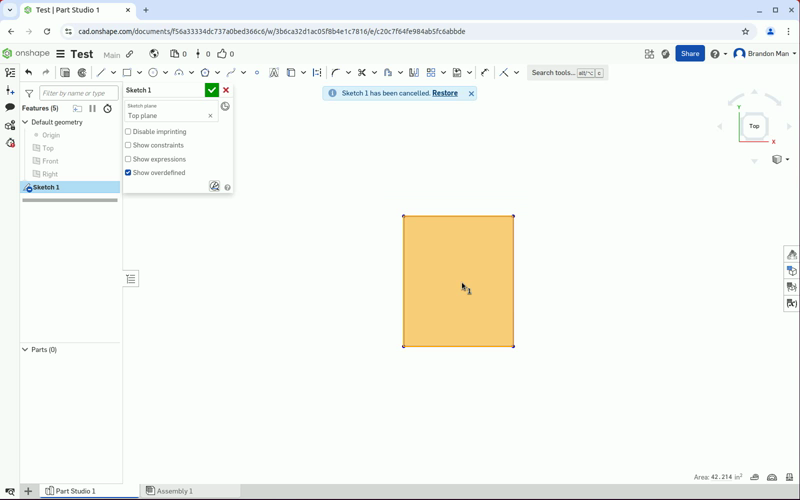
scroll(-6)
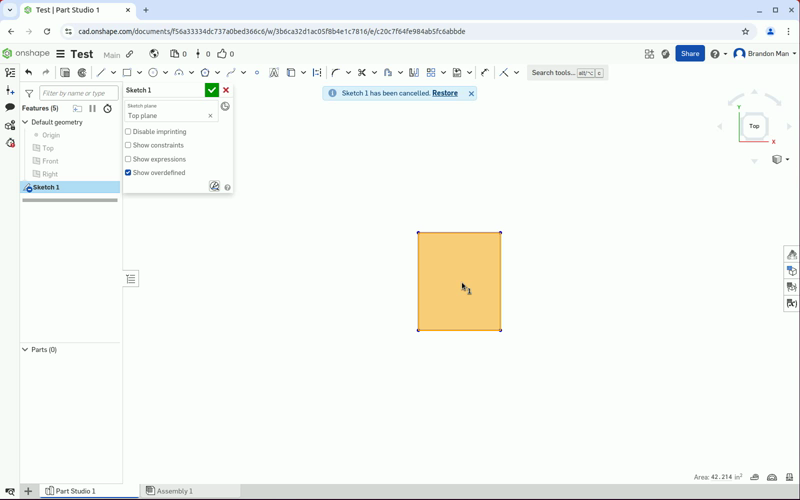
scroll(-6)
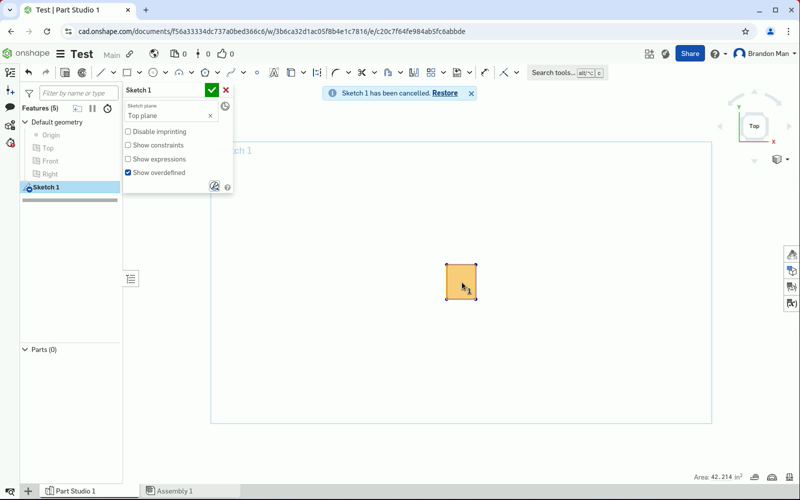
mouse_move(73, 352)
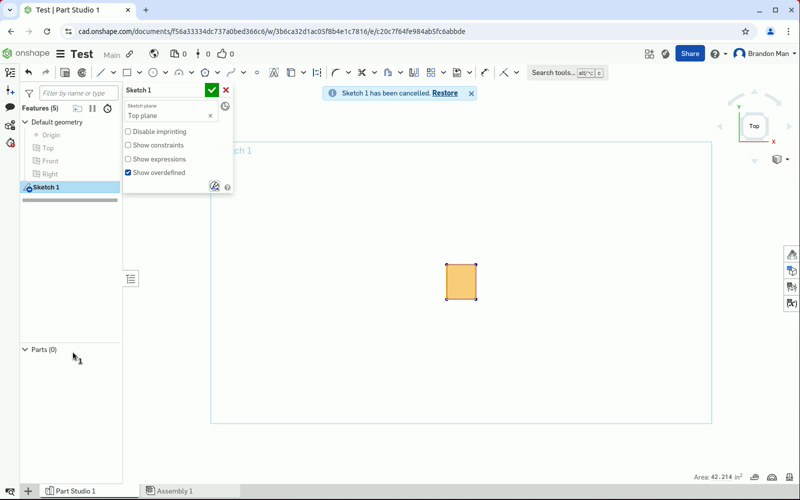
key(shift+y)
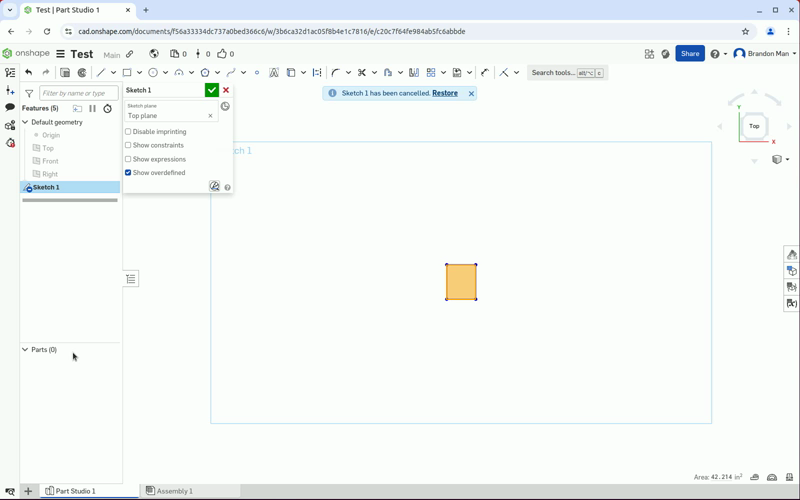
key(shift+e)
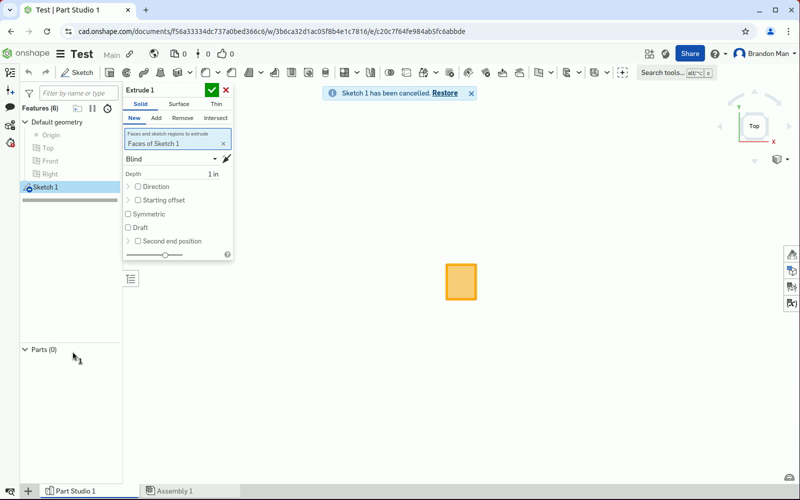
mouse_move(143, 106)
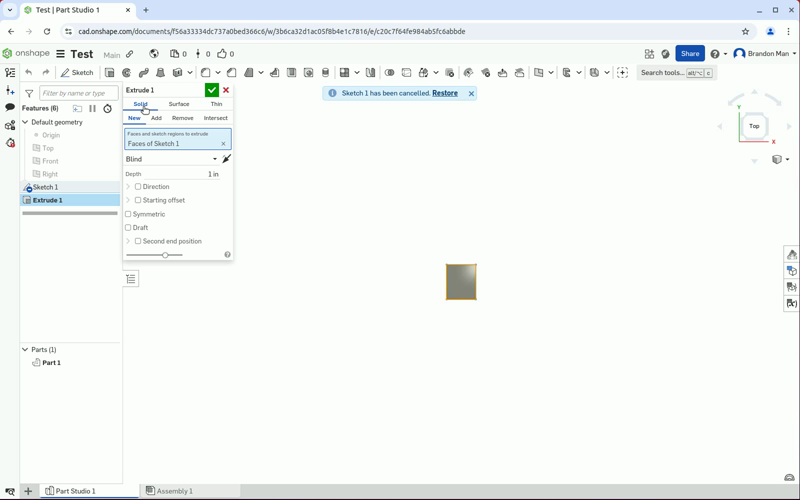
click(143, 106)
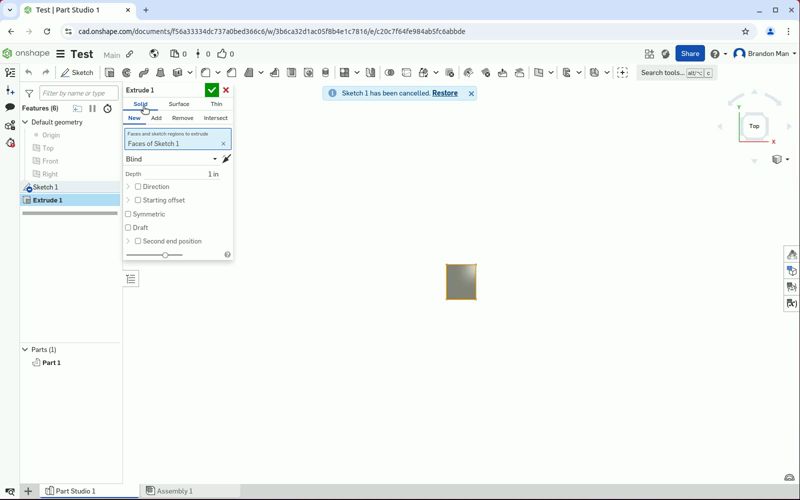
mouse_move(137, 120)
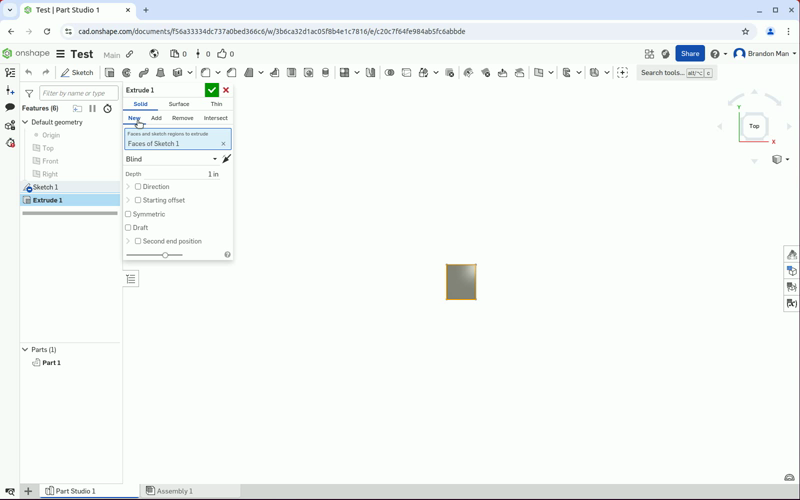
click(137, 120)
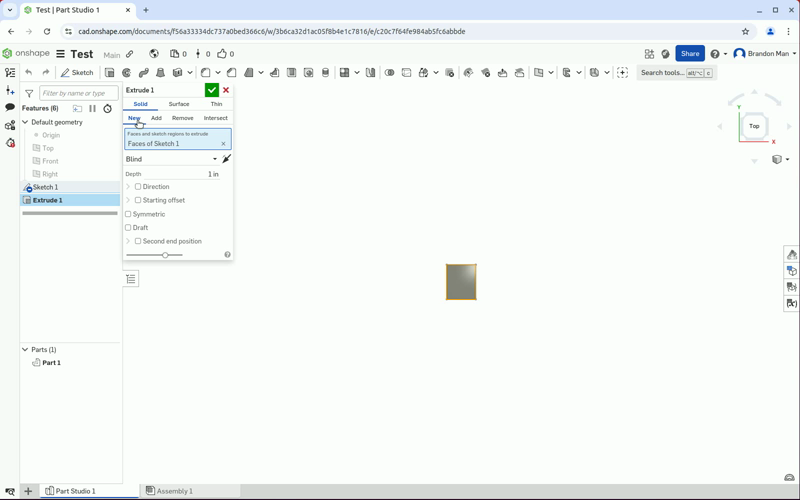
key(tab, 4)
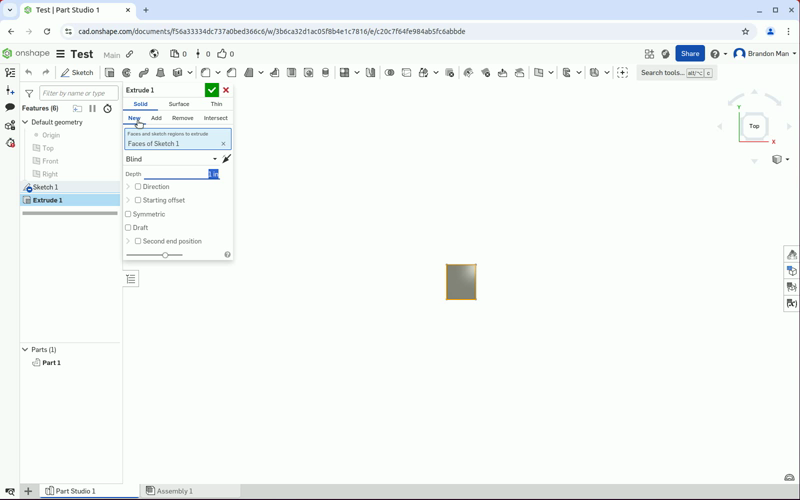
text(23.108)
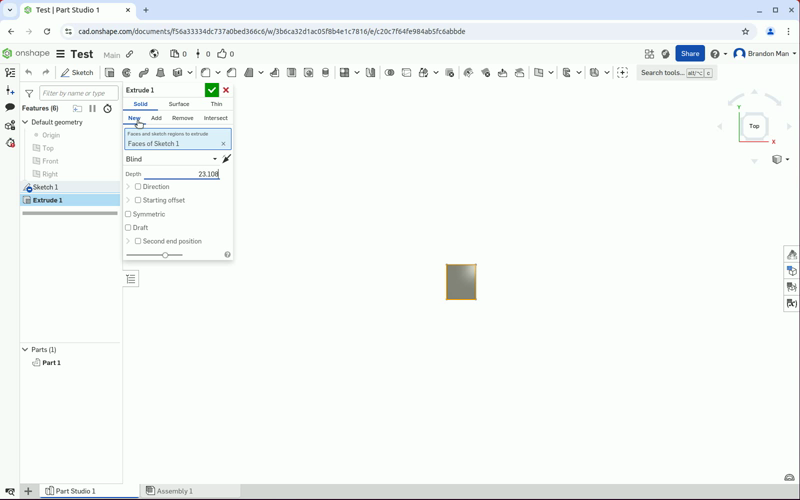
key(enter)
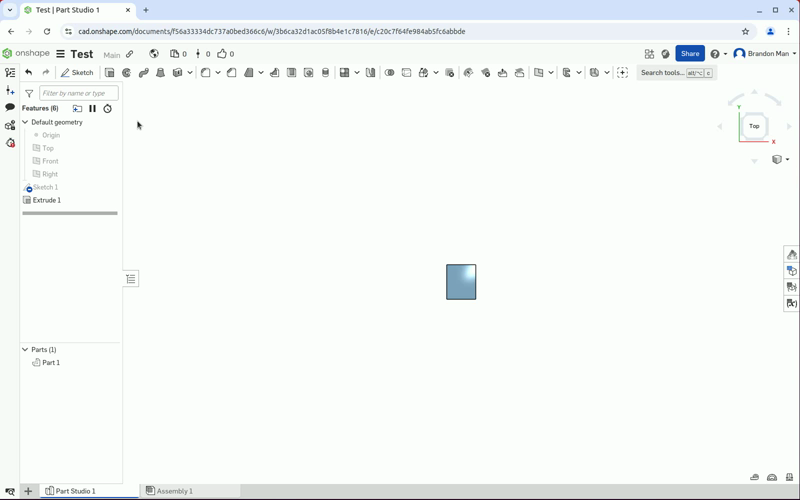
key(shift+h)
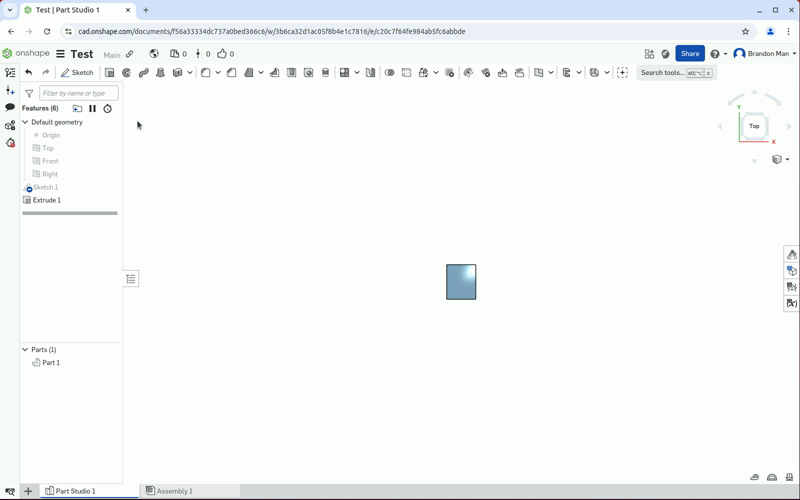
key(shift+h)
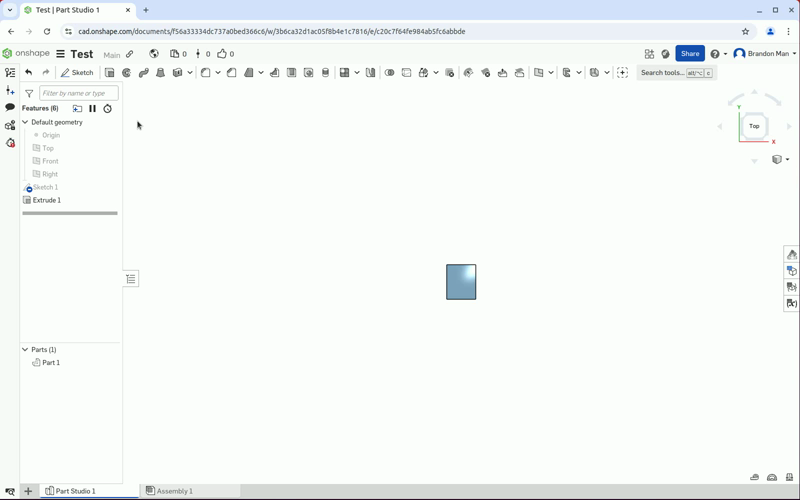
mouse_move(73, 189)
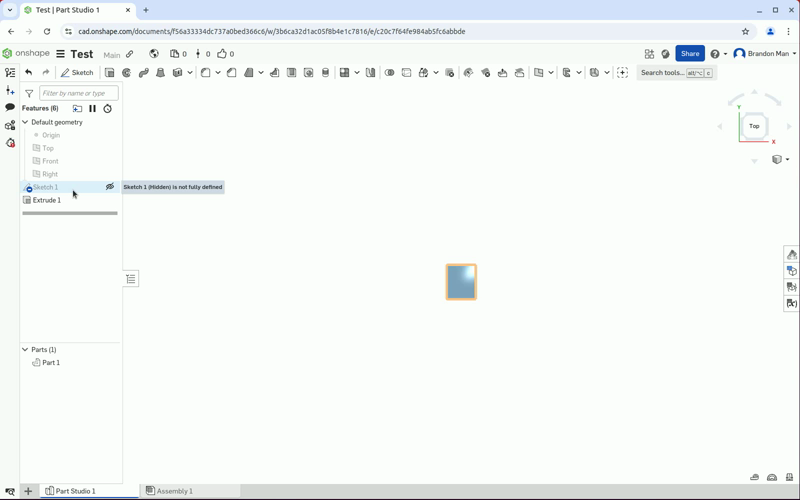
click(73, 189)
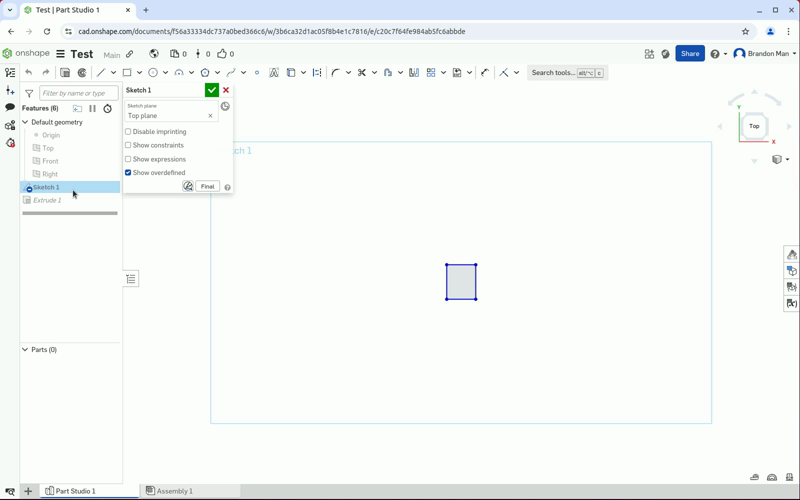
mouse_move(229, 92)
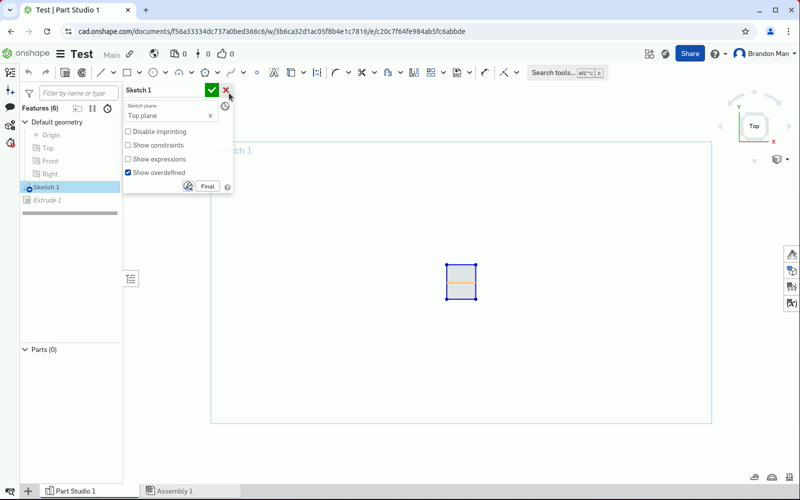
click(229, 92)
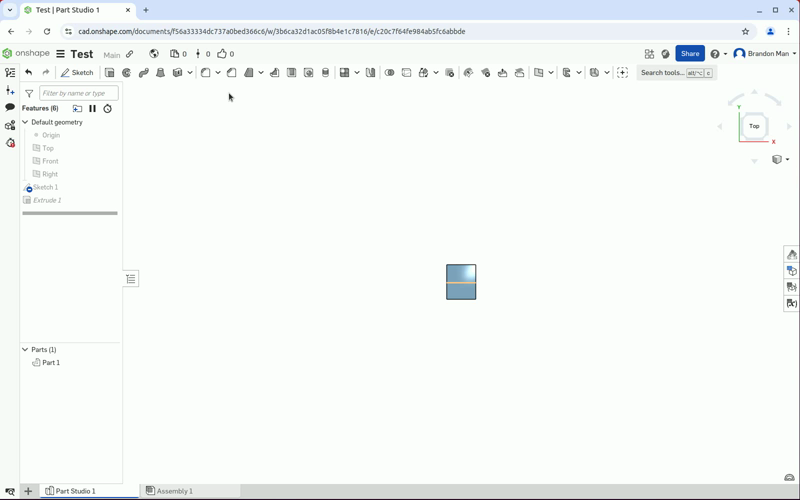
mouse_move(541, 75)
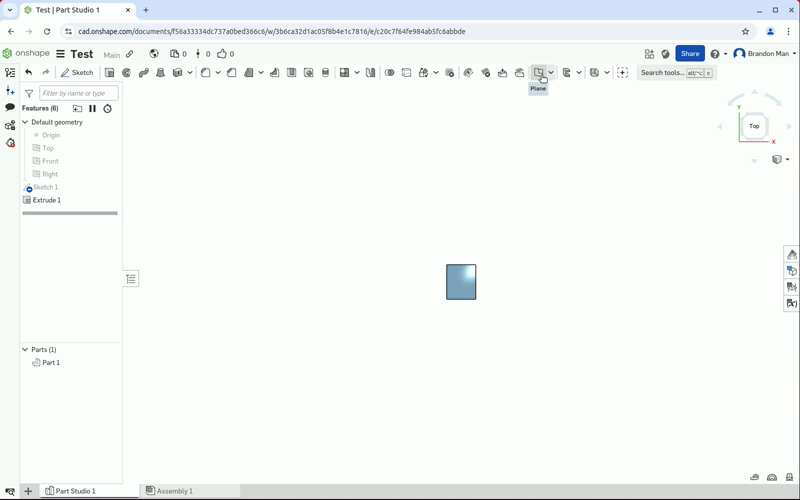
click(541, 75)
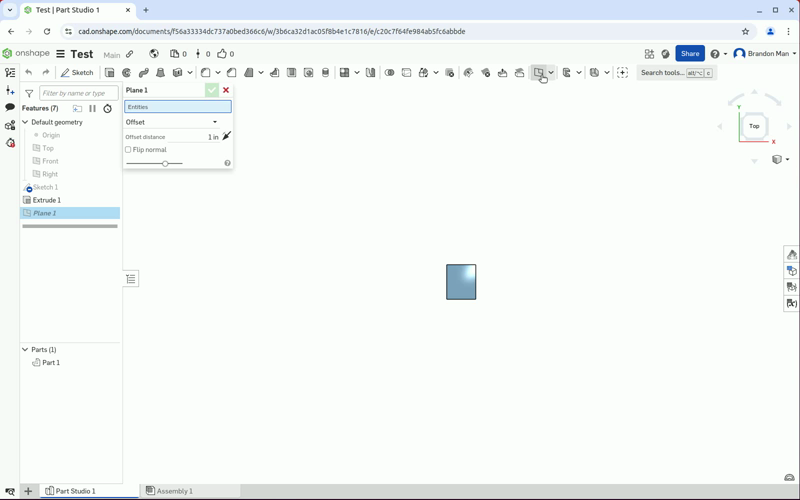
mouse_move(73, 150)
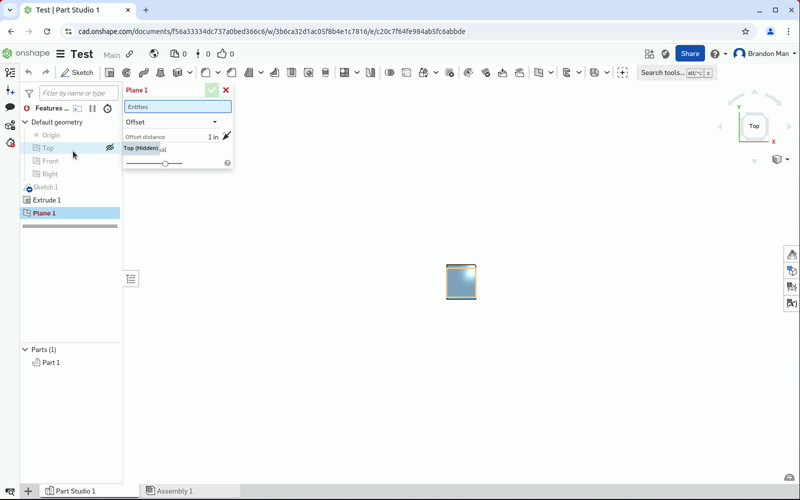
click(73, 150)
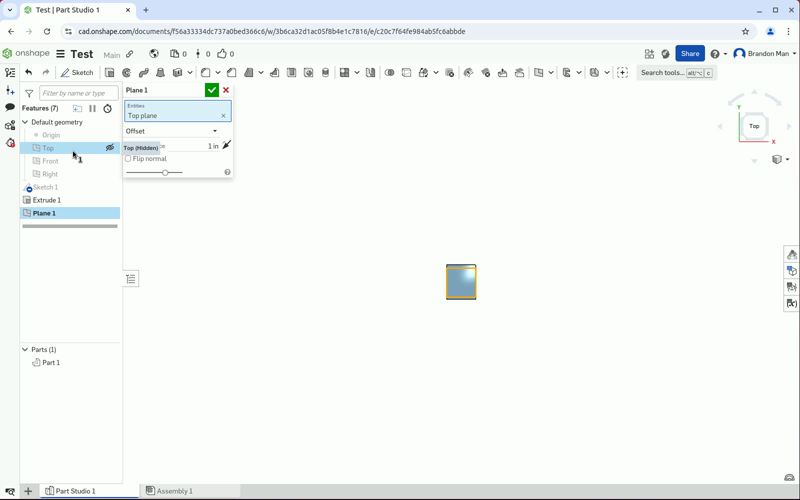
key(tab, 2)
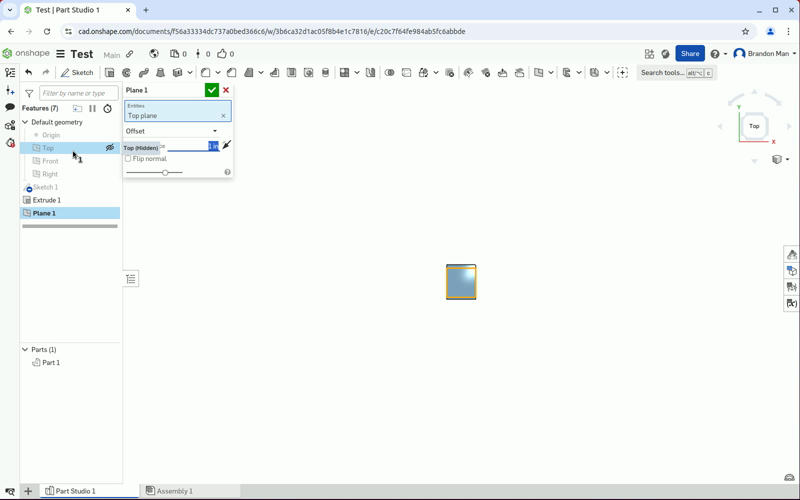
text(23.108)
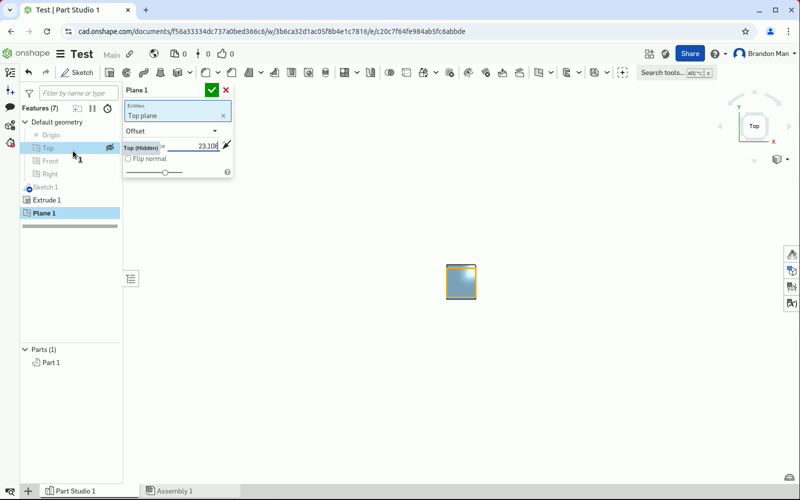
key(enter, 2)
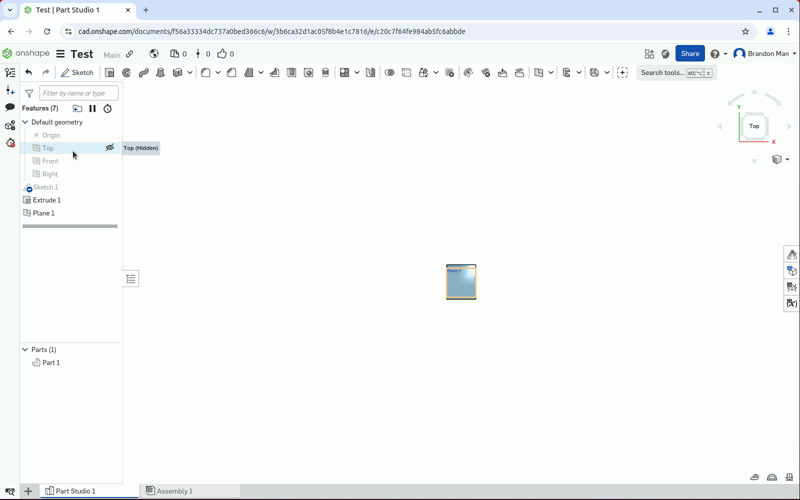
key(shift+s)
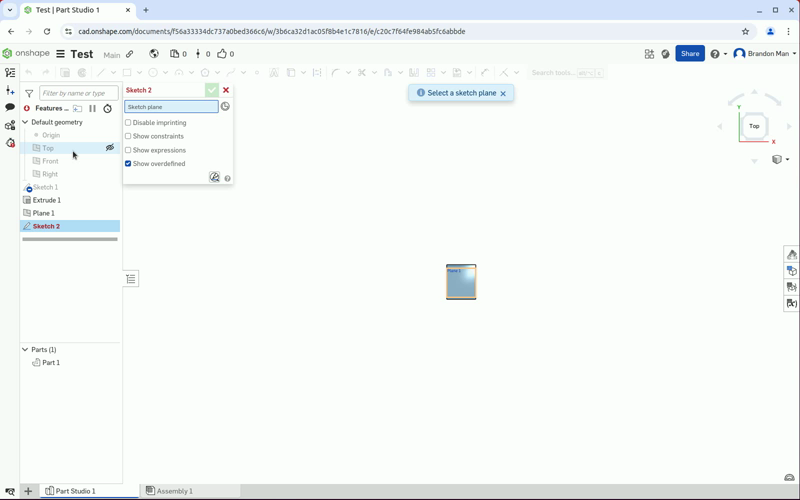
mouse_move(73, 215)
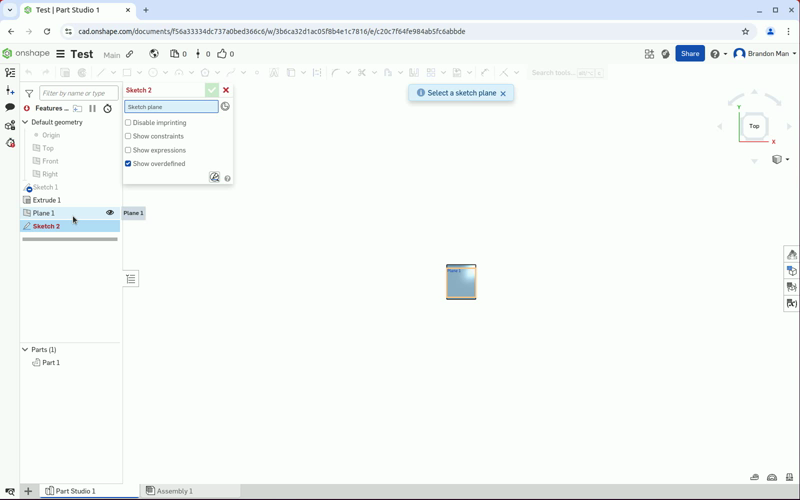
click(73, 215)
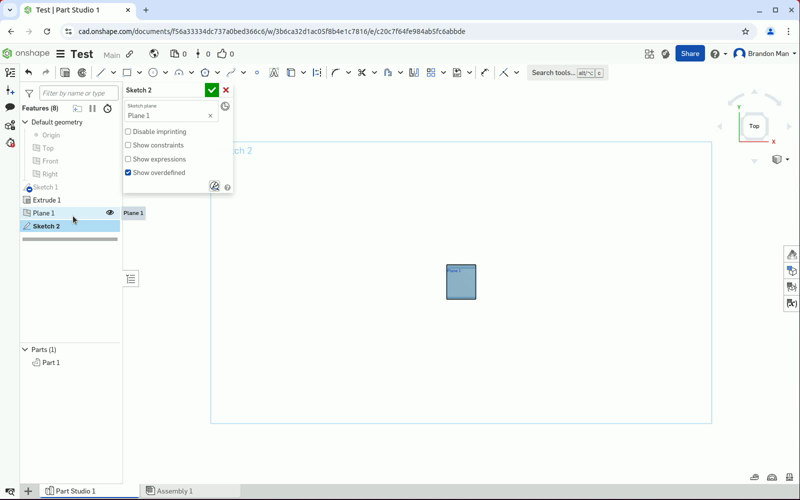
mouse_move(73, 352)
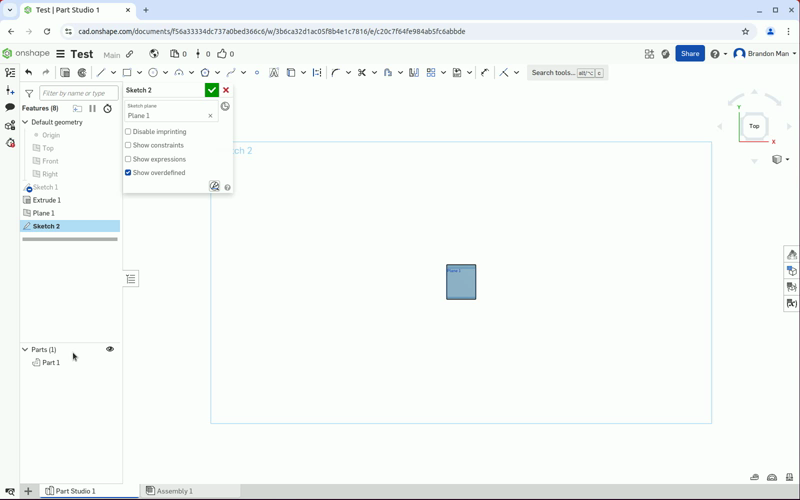
key(y)
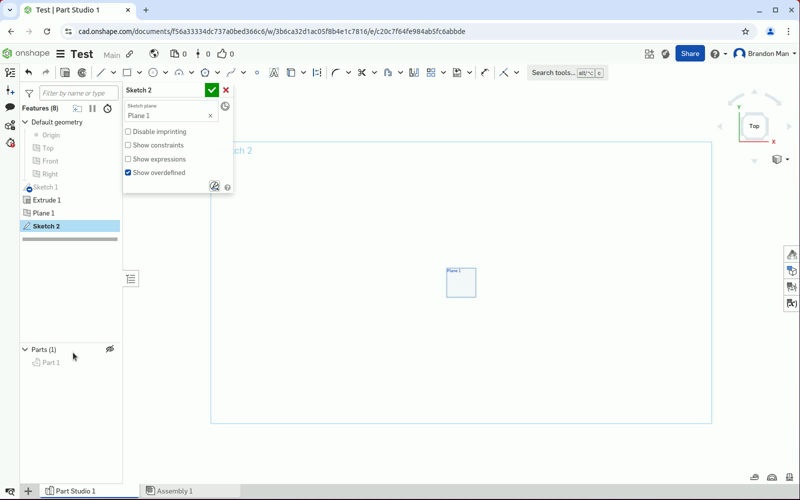
key(l)
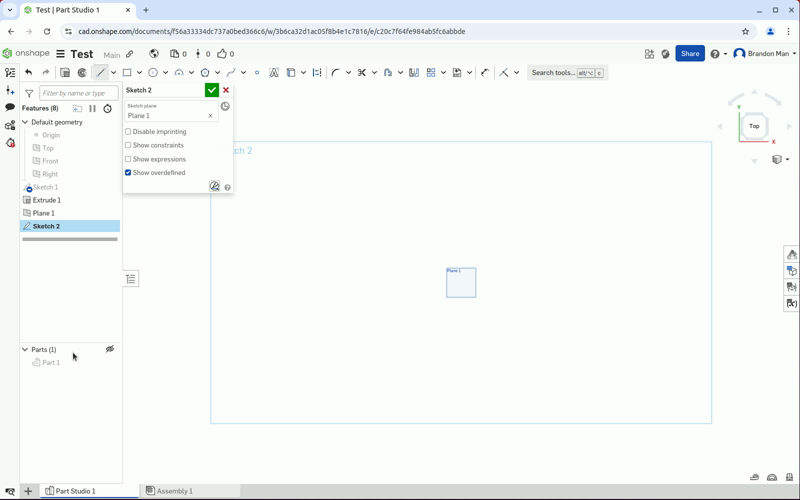
key_down(shift)
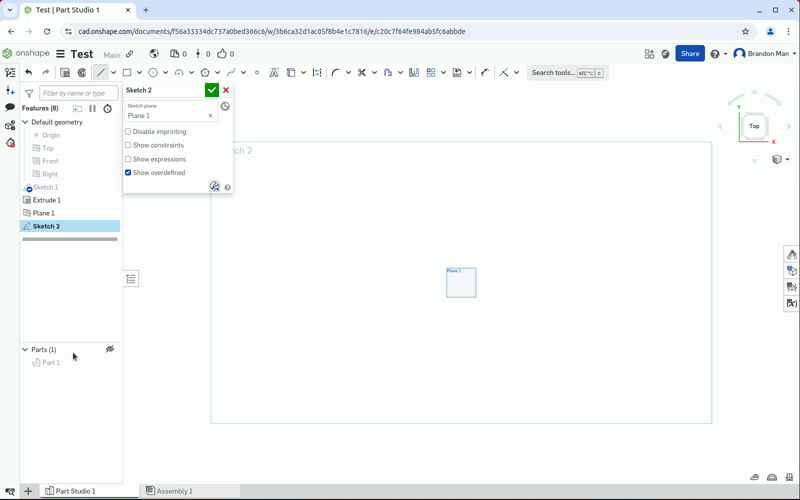
mouse_move(446, 288)
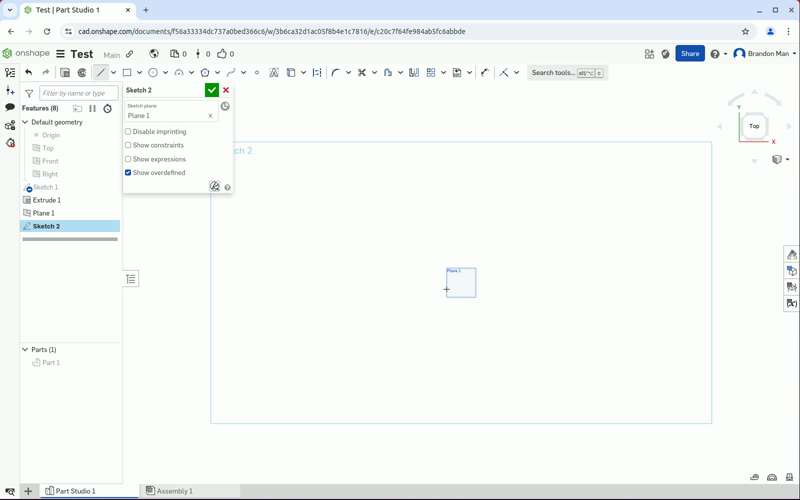
click(446, 288)
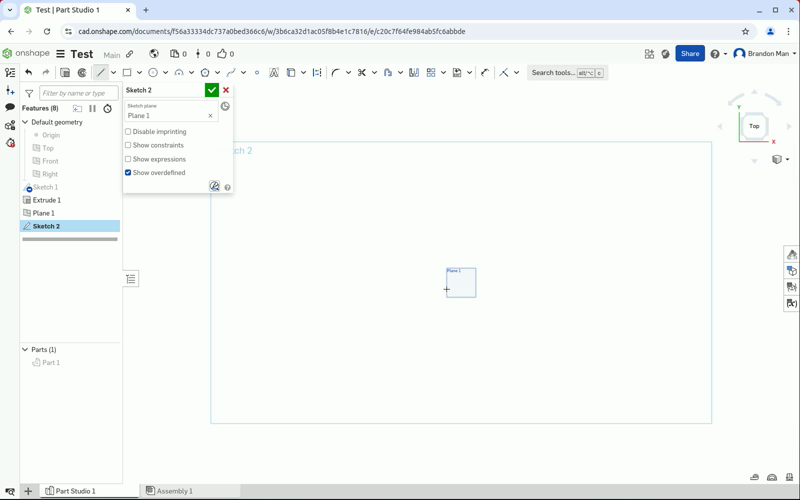
key_up(shift)
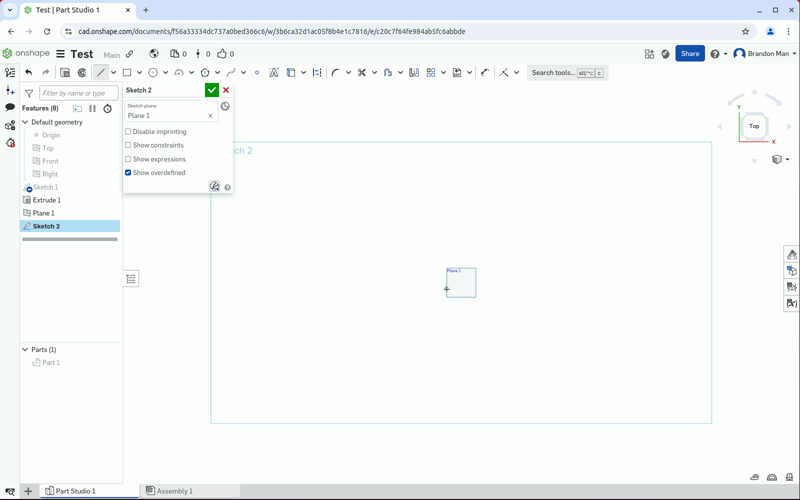
key_down(shift)
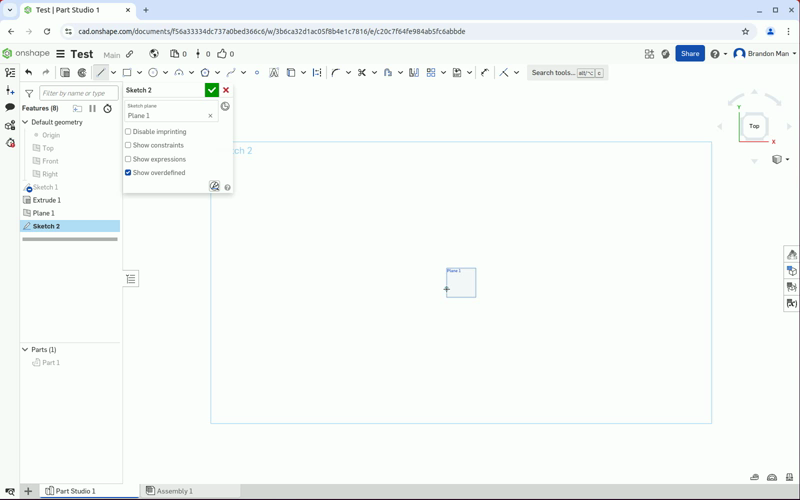
mouse_move(476, 288)
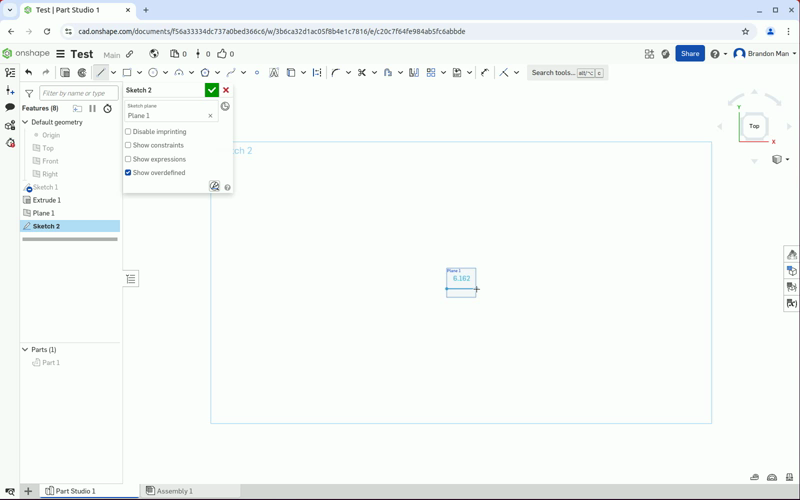
mouse_move(475, 288)
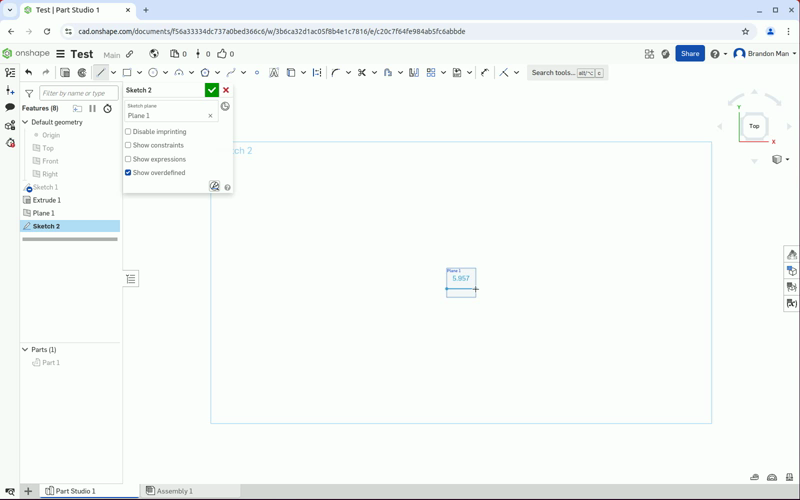
click(475, 288)
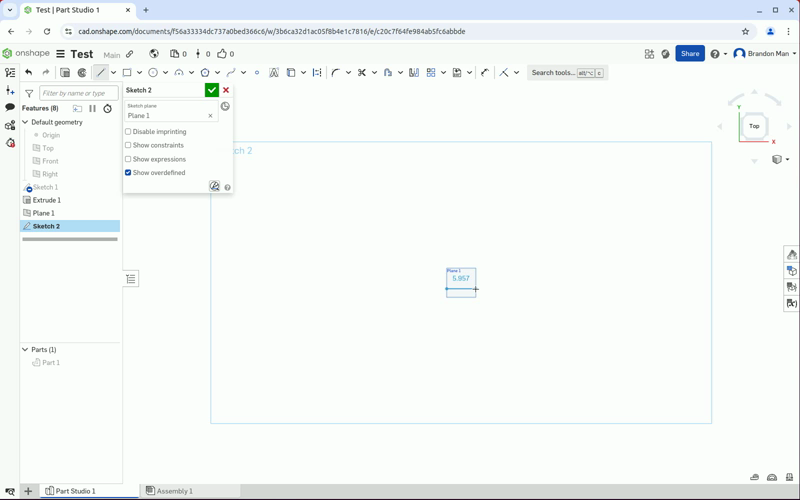
key_up(shift)
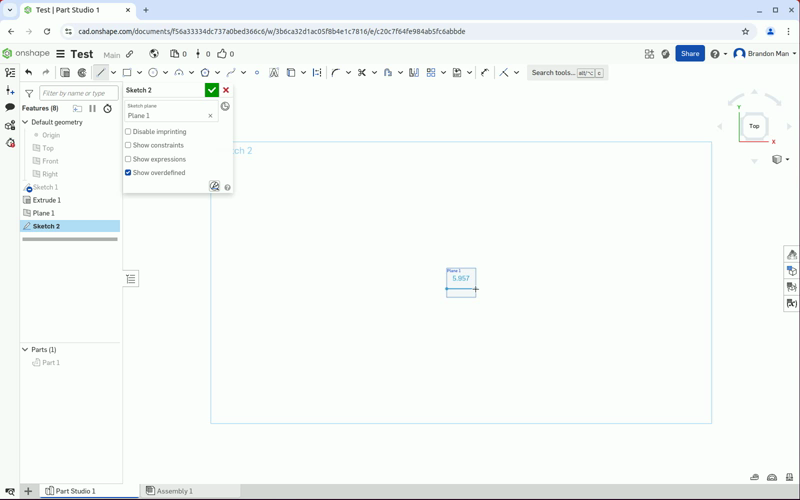
key_down(shift)
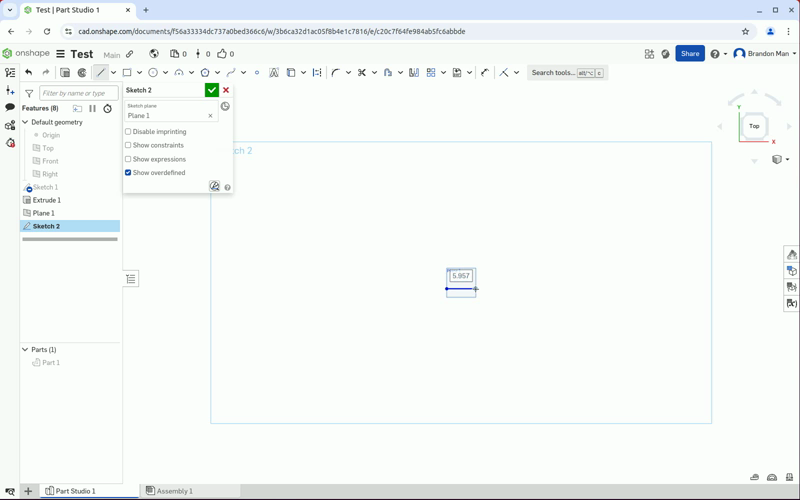
mouse_move(505, 288)
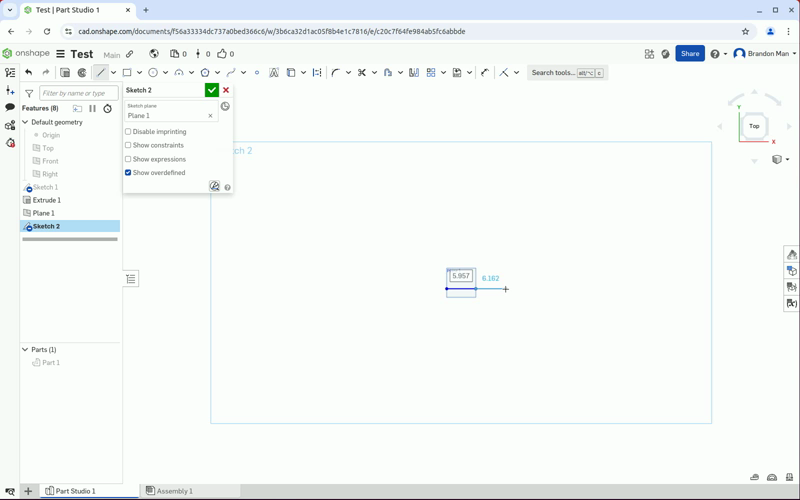
mouse_move(475, 277)
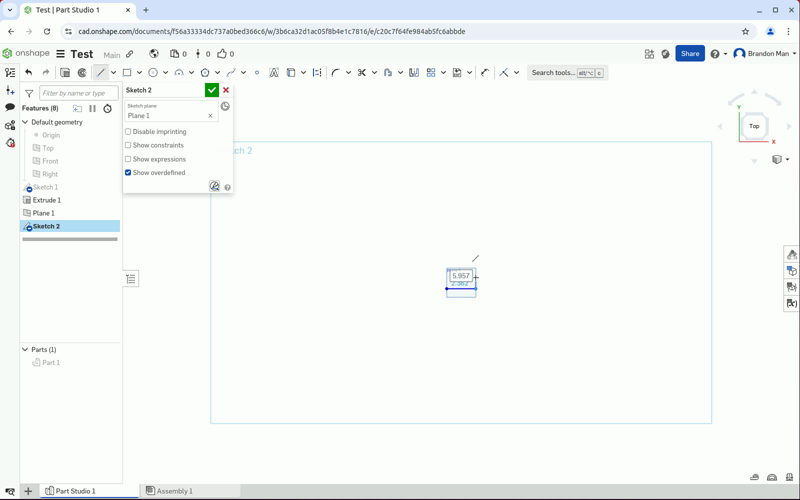
click(475, 277)
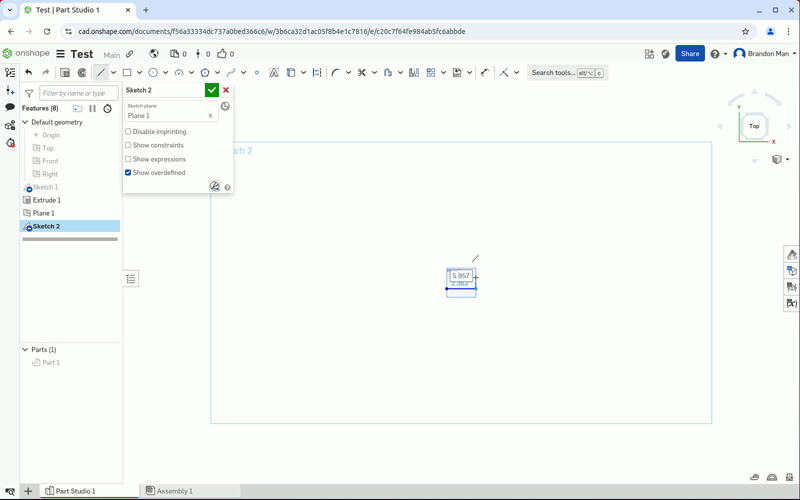
key_up(shift)
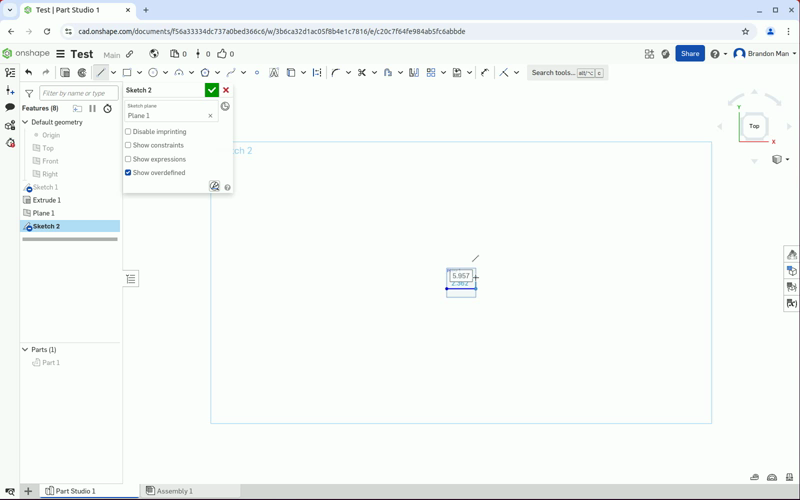
key_down(shift)
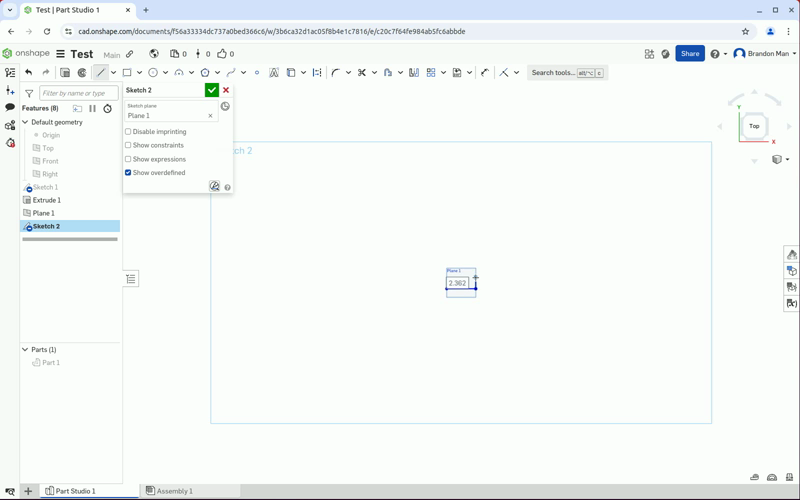
mouse_move(505, 277)
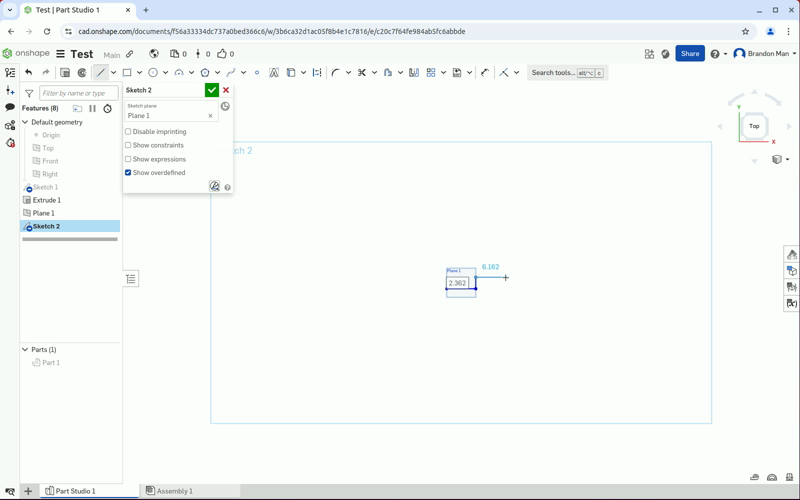
mouse_move(446, 277)
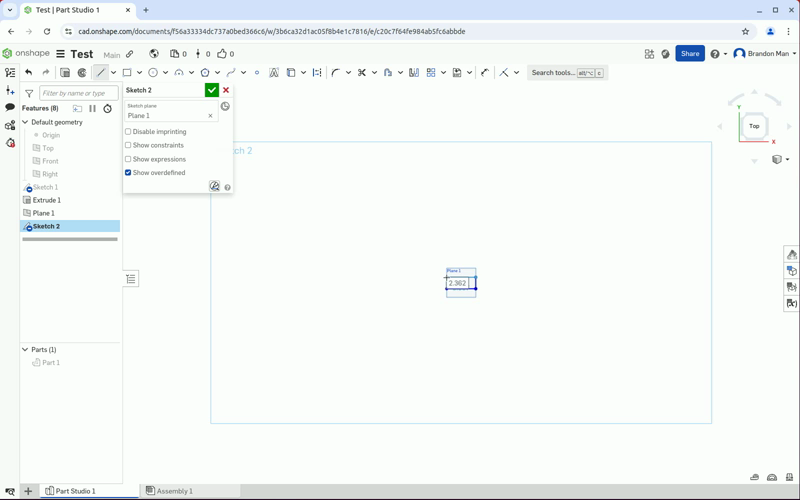
click(446, 277)
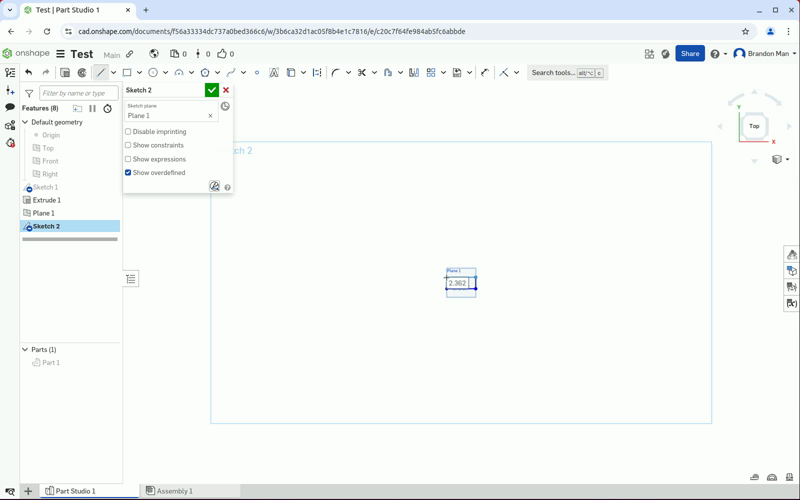
key_up(shift)
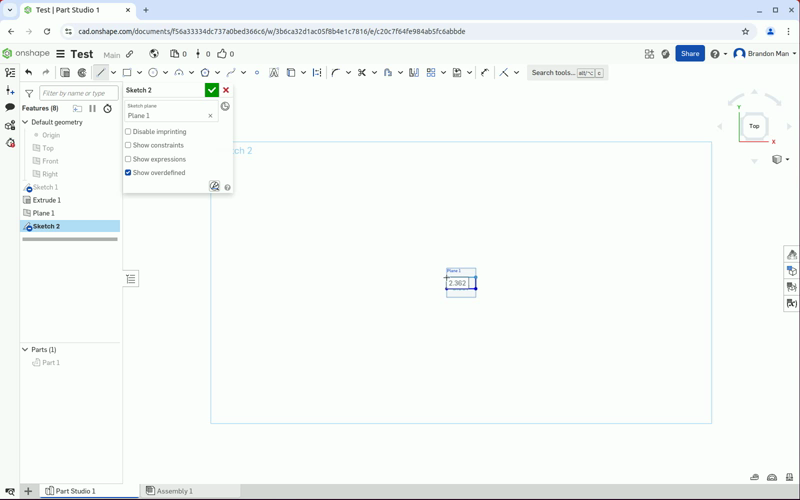
mouse_move(476, 277)
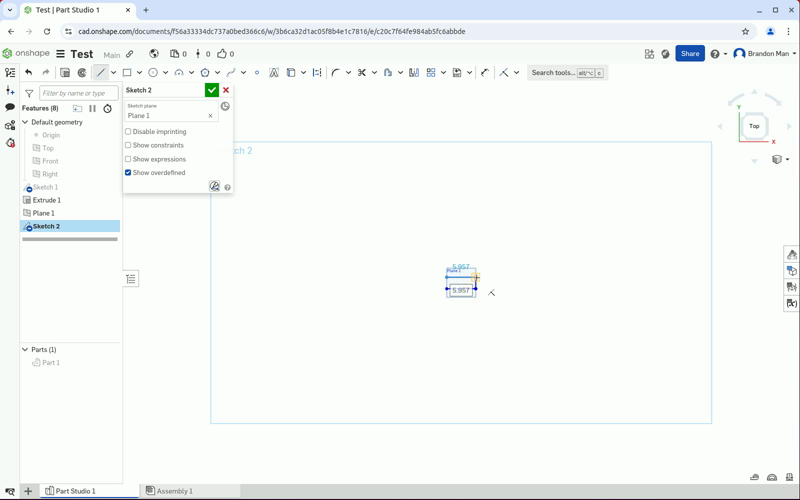
key_down(shift)
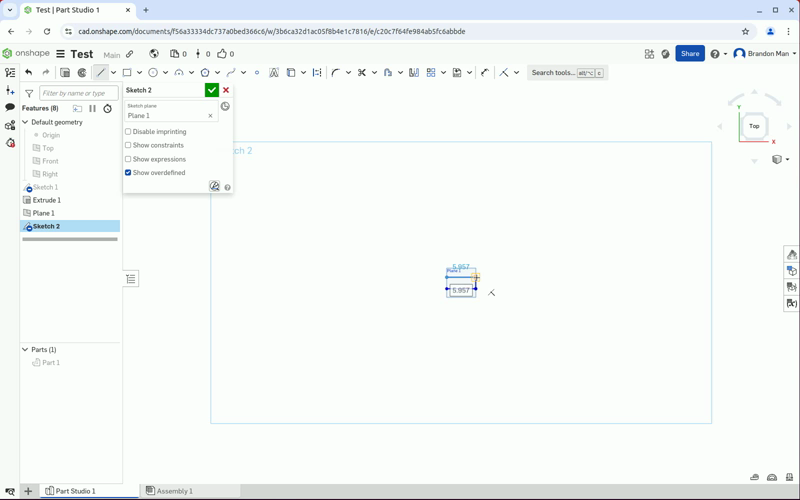
mouse_move(446, 288)
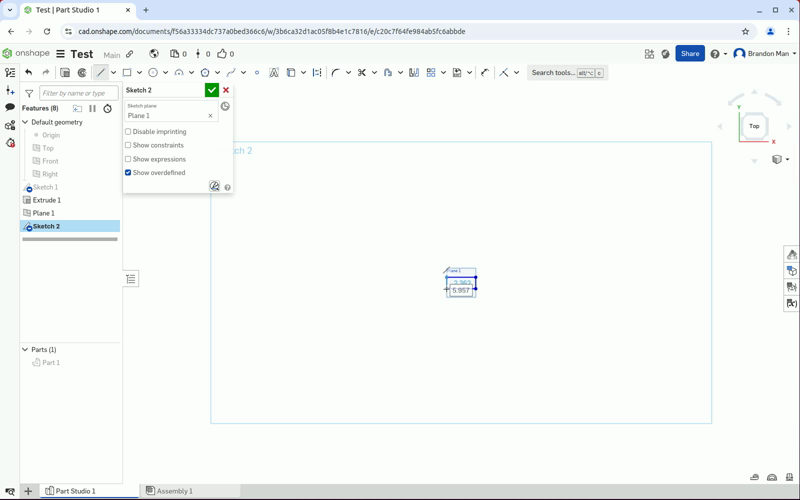
key_up(shift)
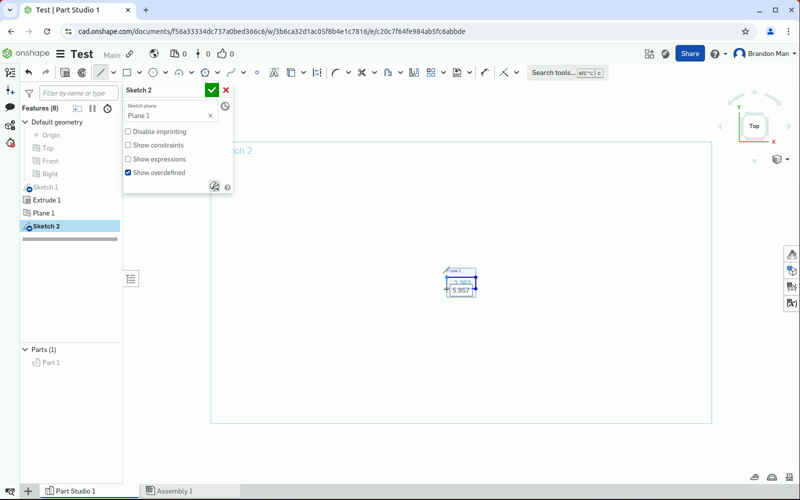
click(446, 288)
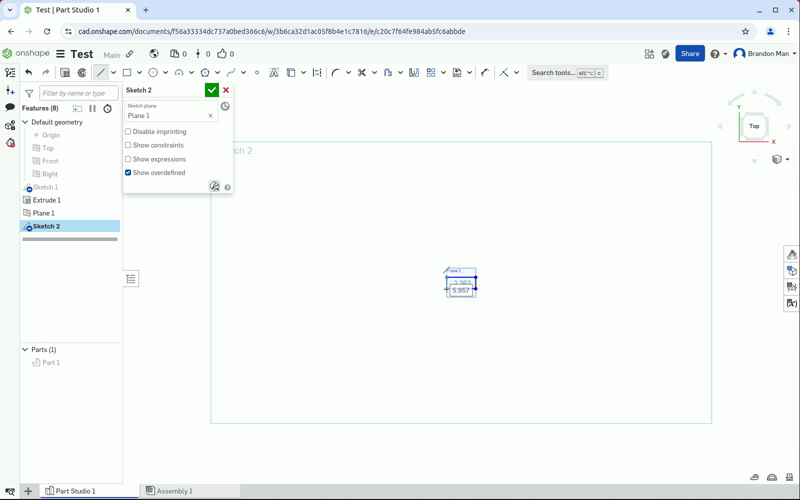
key(esc)
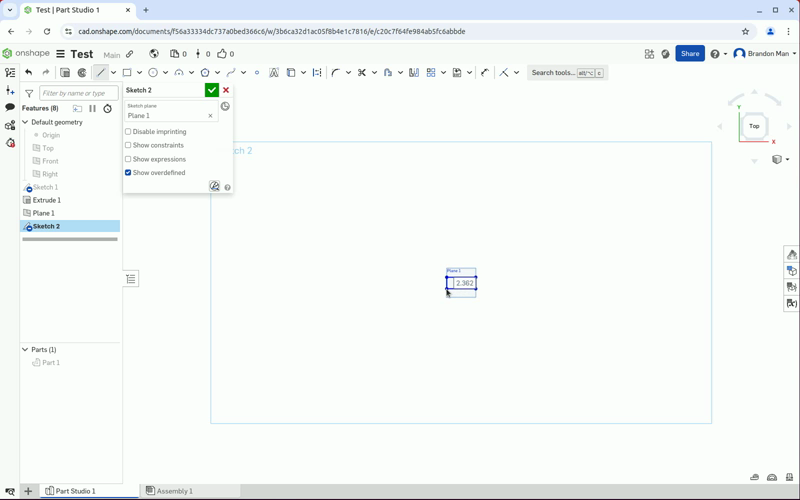
mouse_move(449, 279)
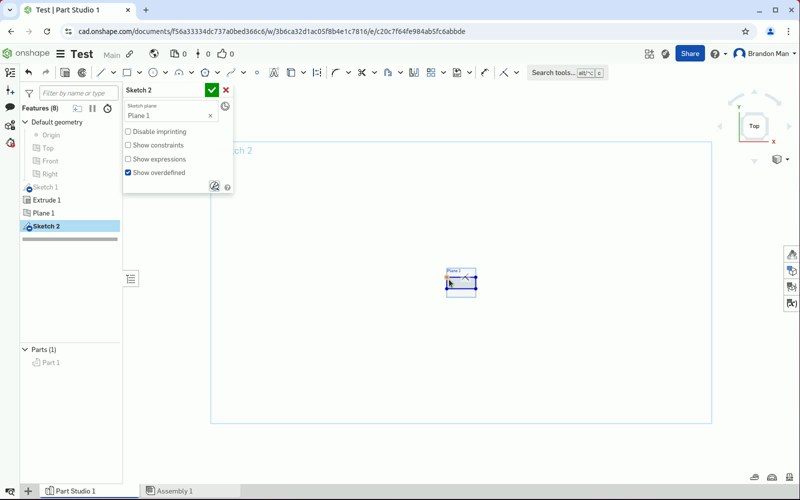
scroll(6)
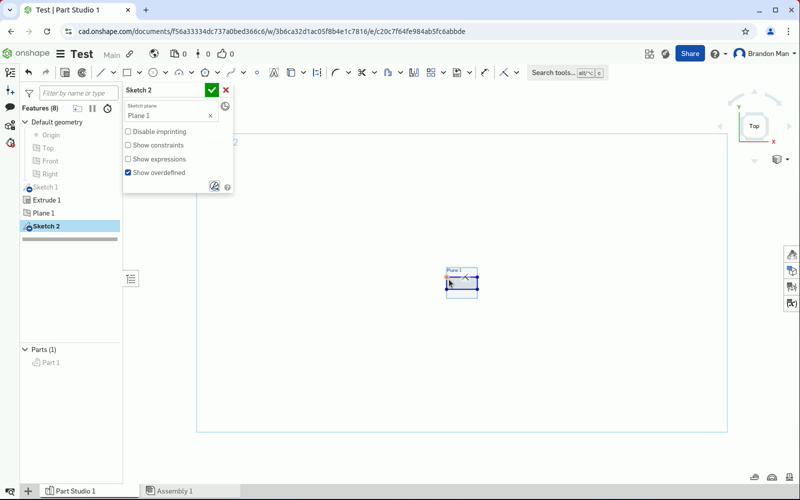
scroll(6)
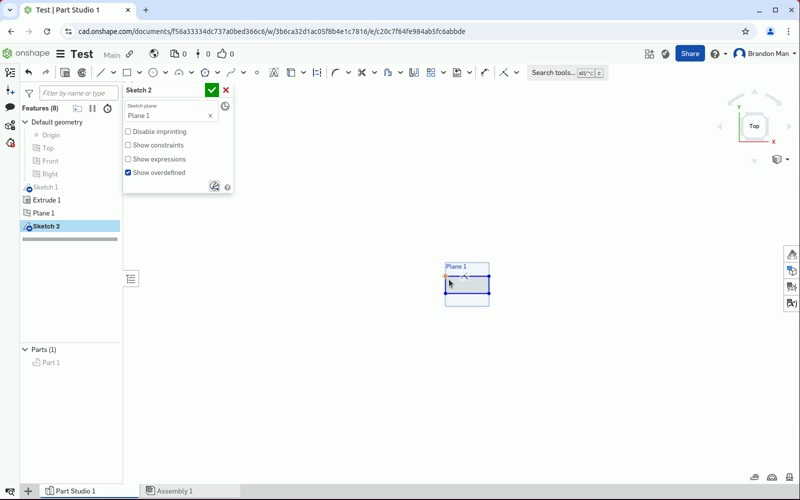
scroll(6)
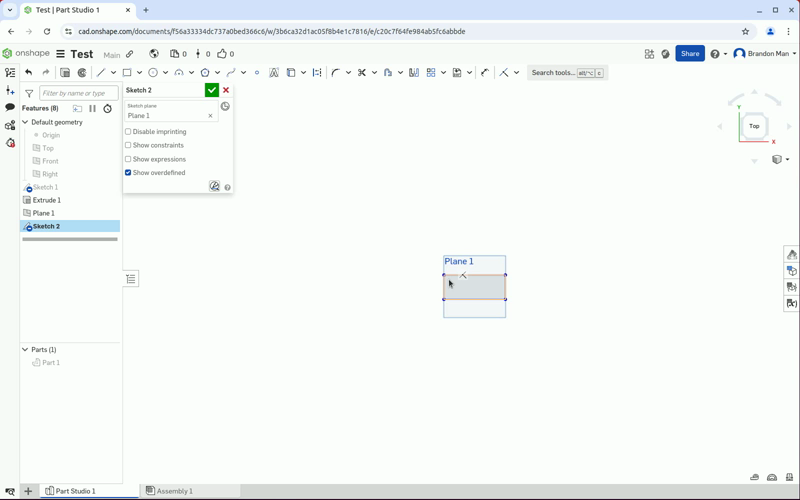
scroll(6)
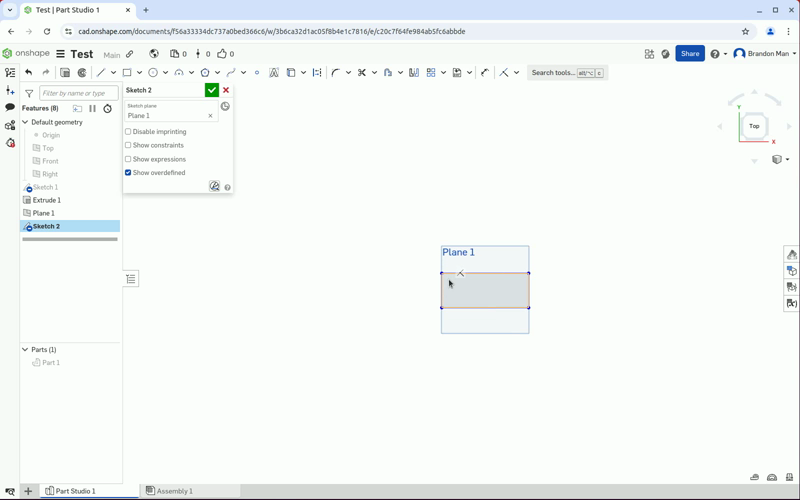
scroll(6)
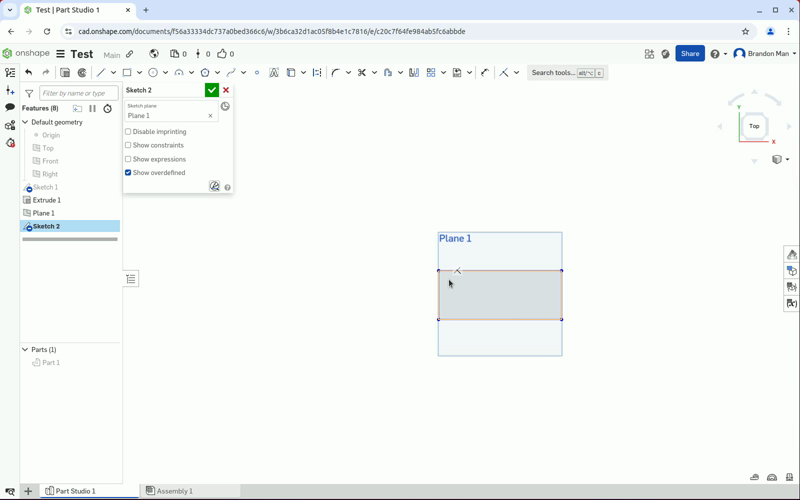
scroll(6)
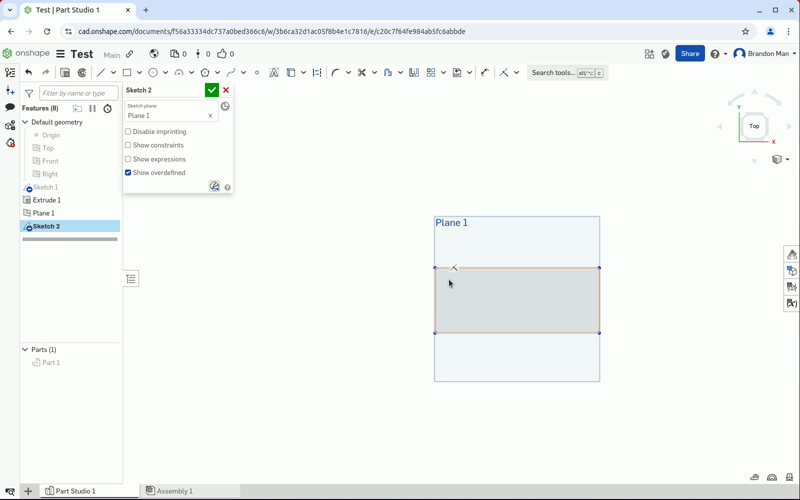
scroll(6)
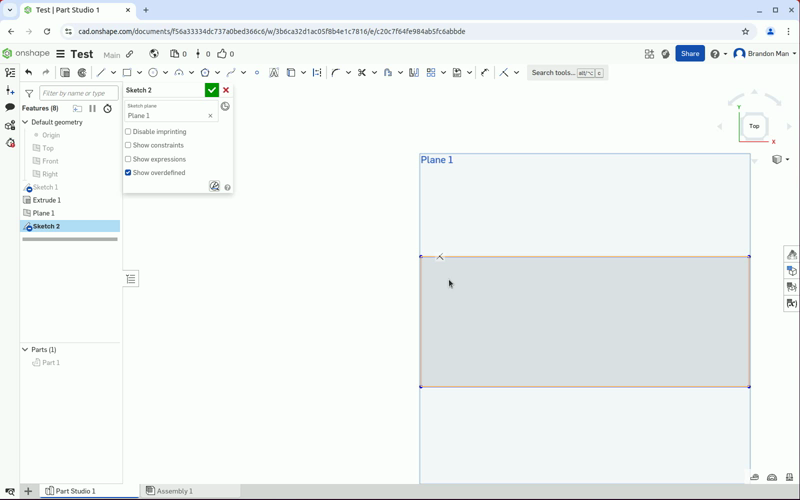
click(449, 279)
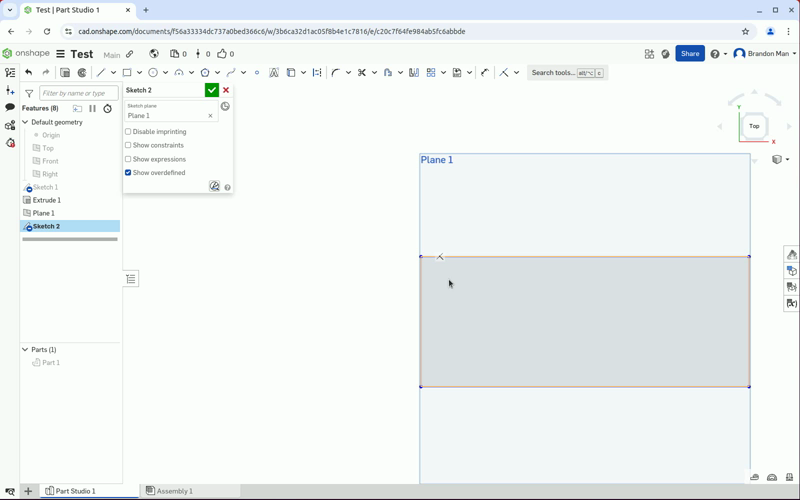
scroll(-6)
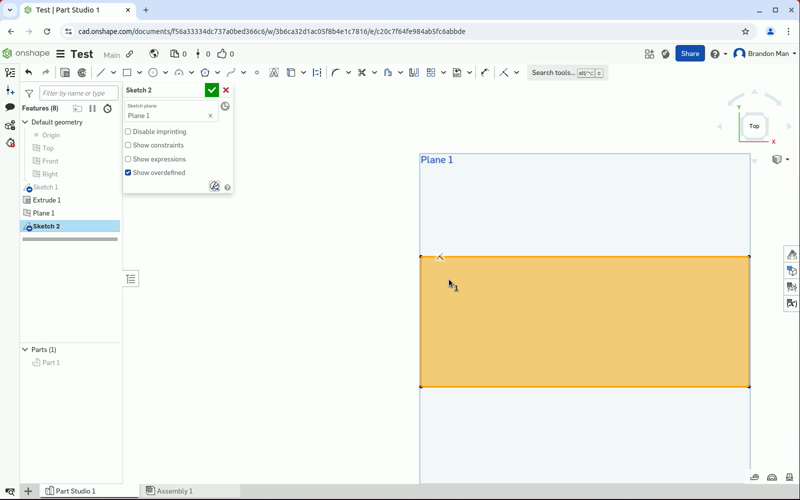
scroll(-6)
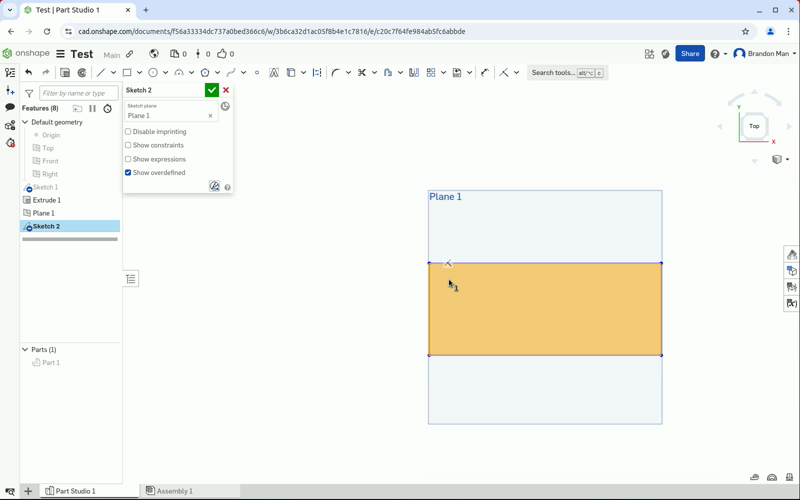
scroll(-6)
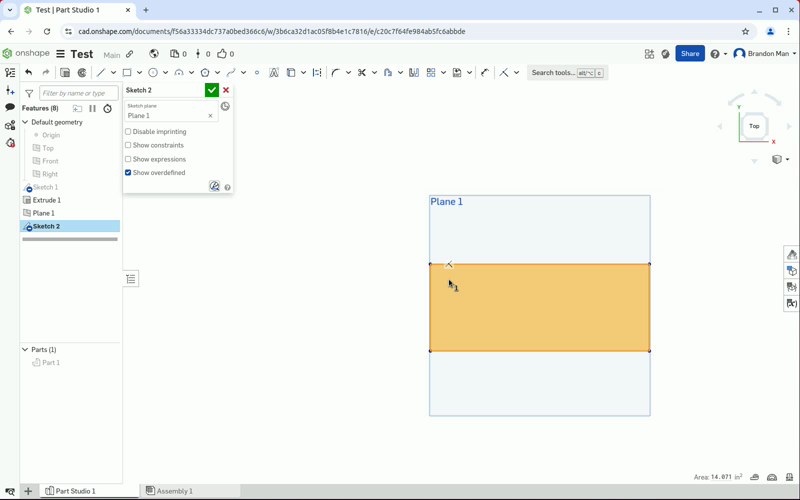
scroll(-6)
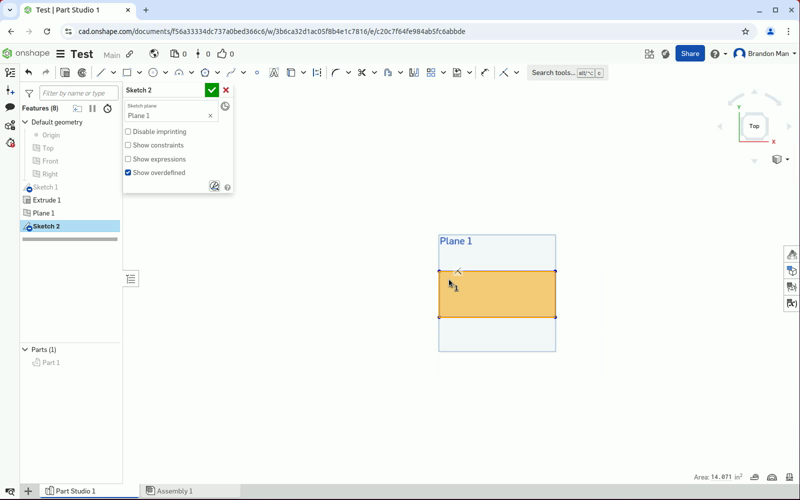
scroll(-6)
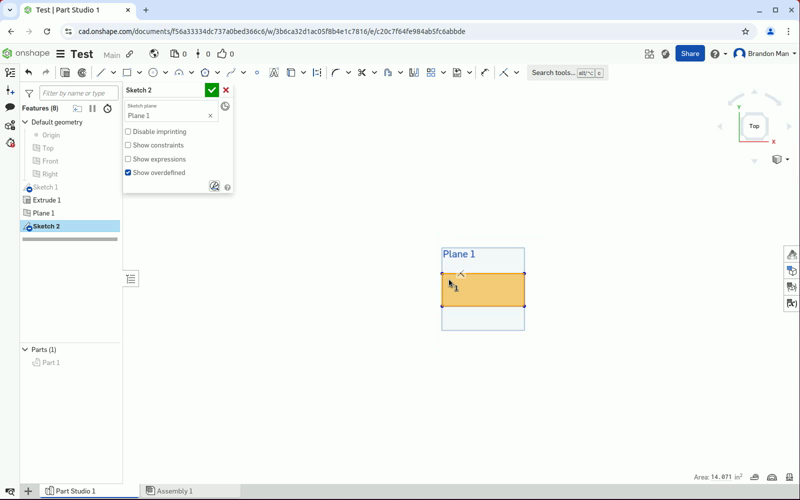
scroll(-6)
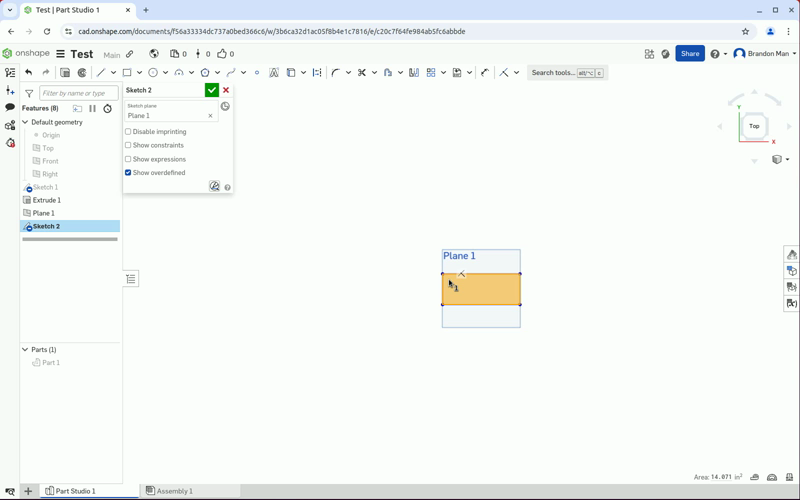
scroll(-6)
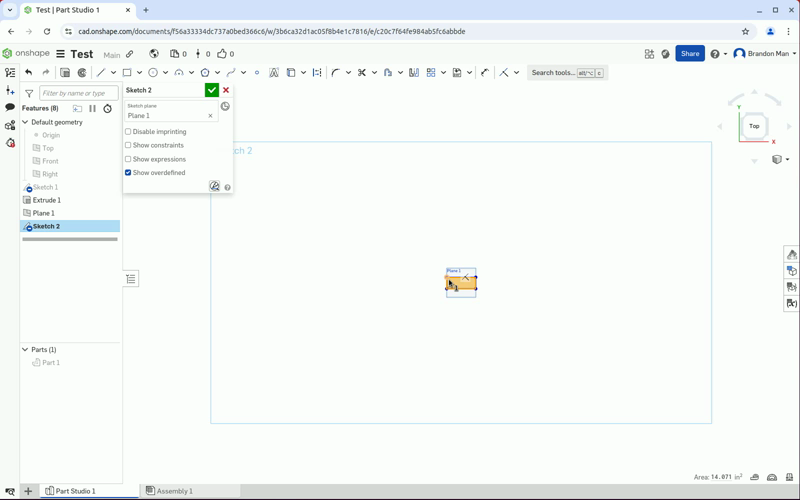
mouse_move(73, 352)
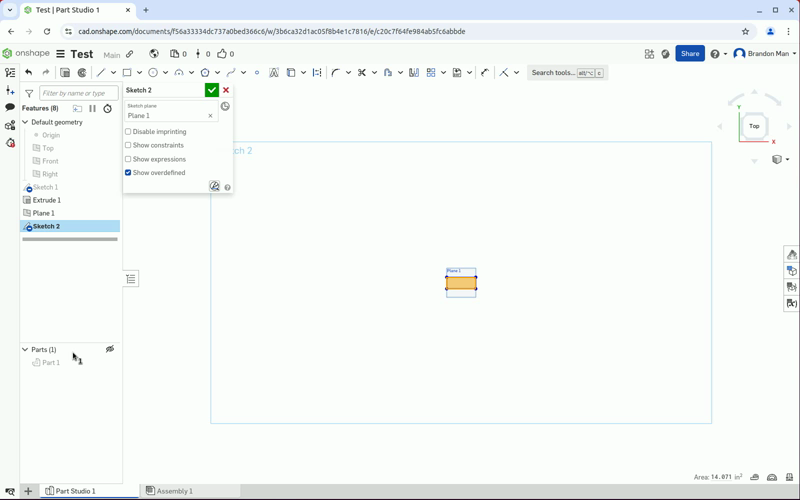
key(shift+y)
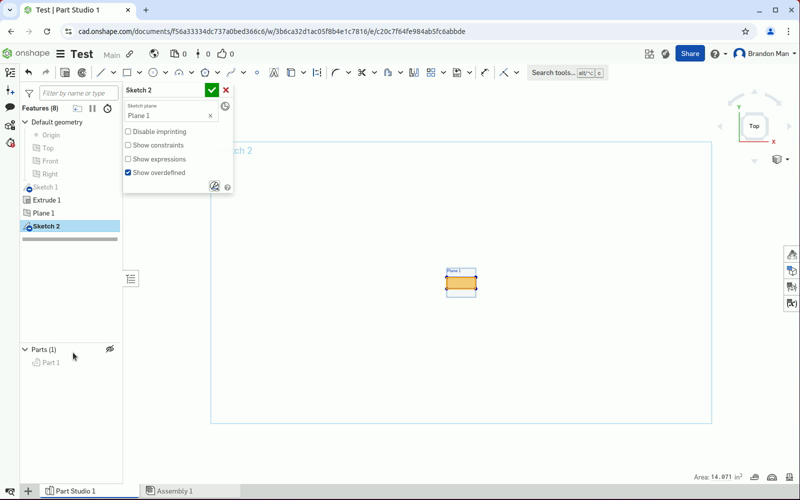
key(shift+e)
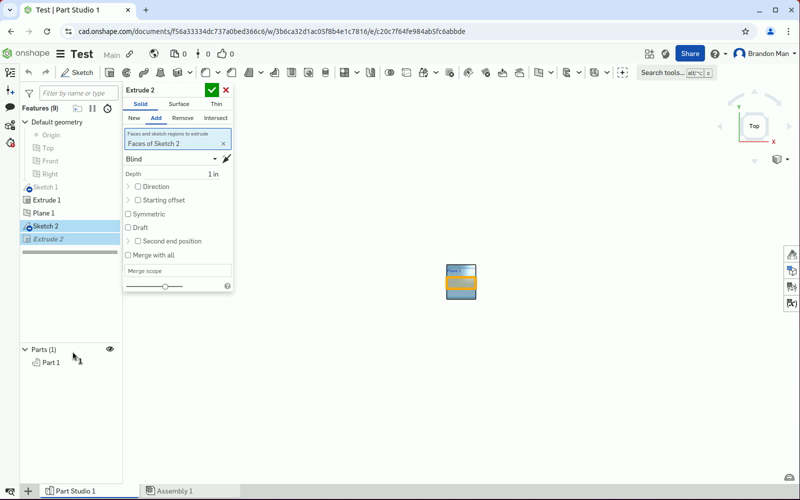
mouse_move(143, 106)
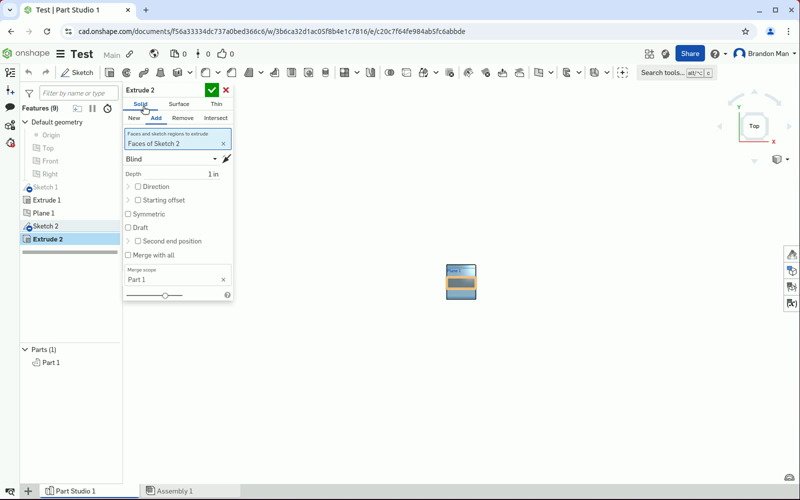
click(143, 106)
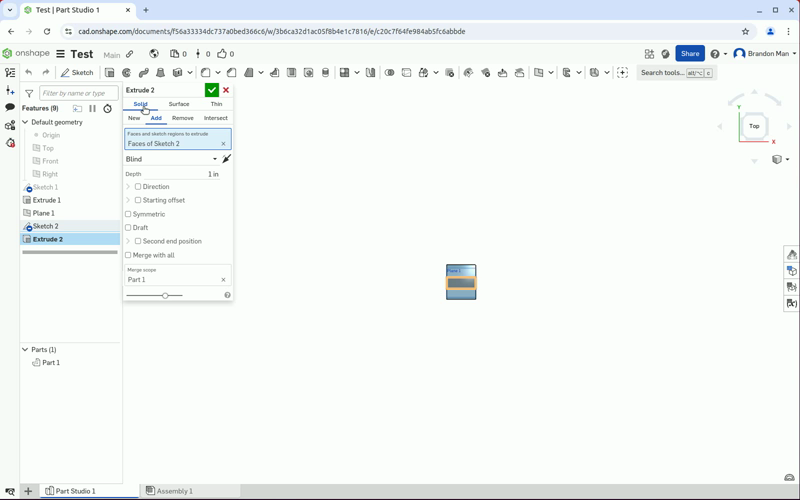
mouse_move(186, 120)
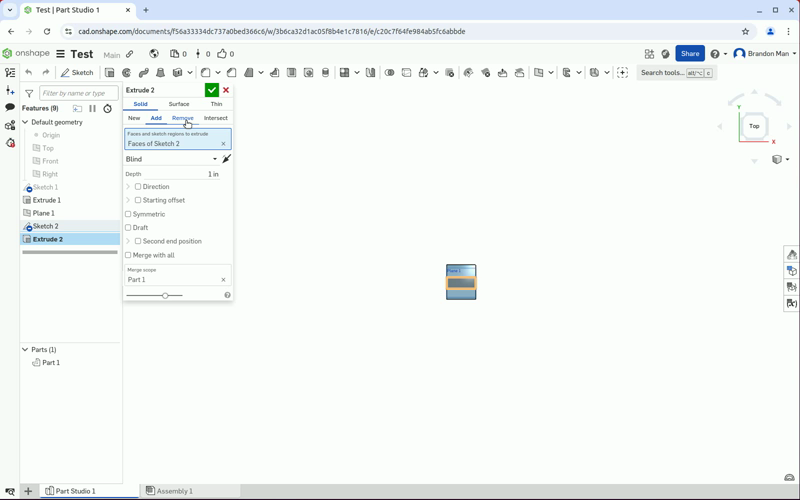
click(186, 120)
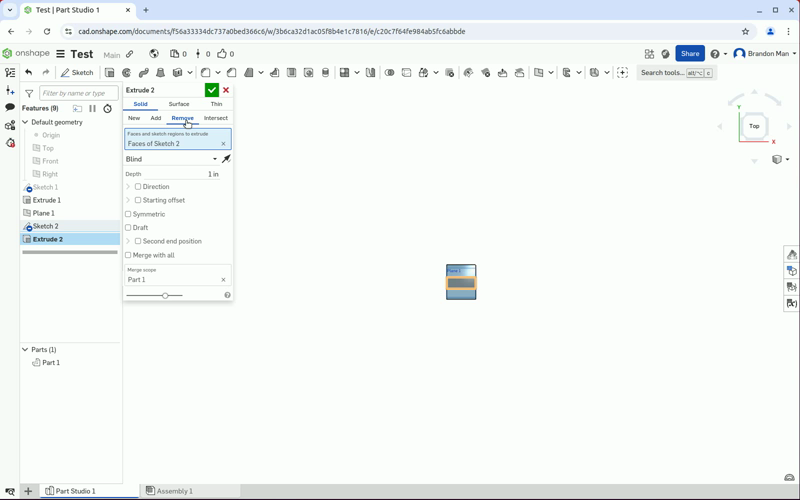
key(tab, 4)
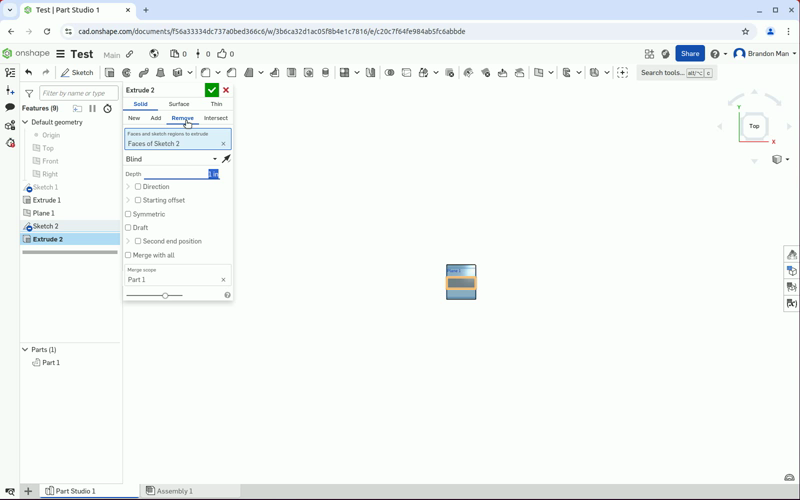
text(9.628)
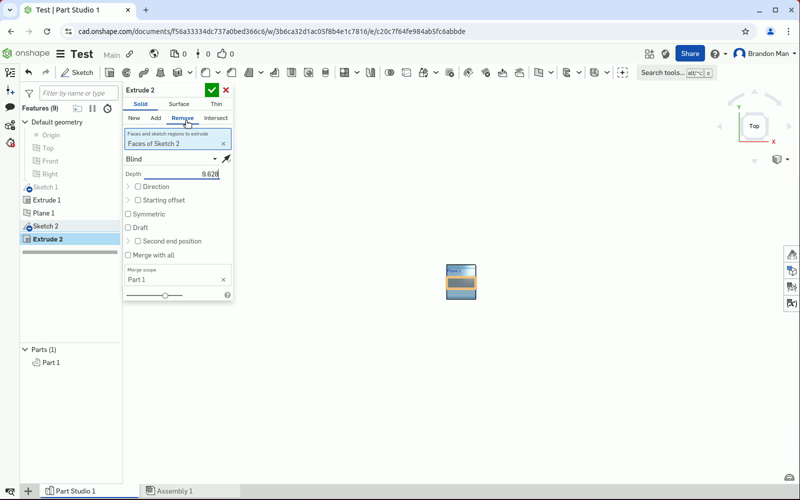
key(tab, 6)
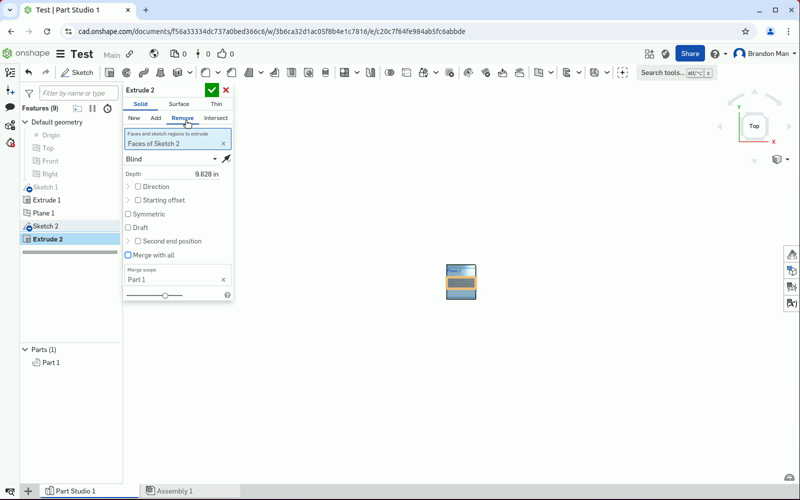
key(space)
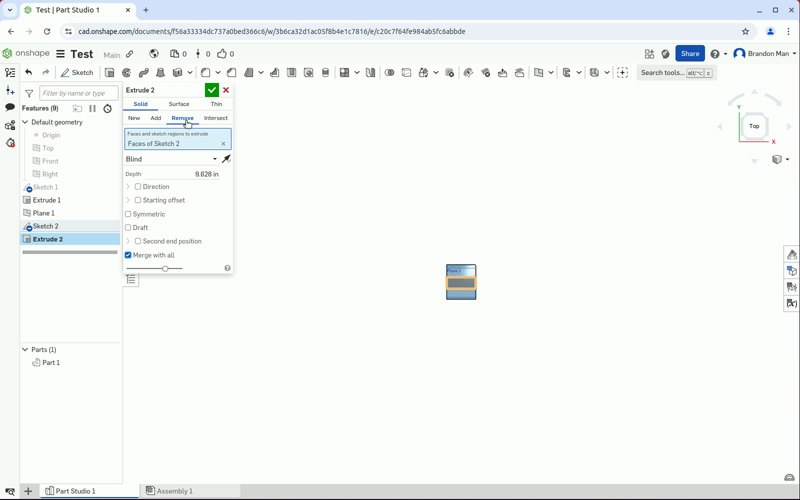
key(enter)
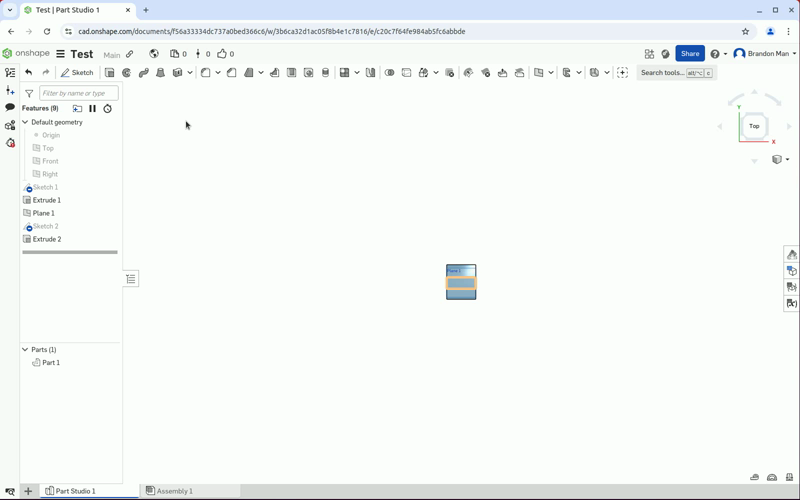
key(shift+h)
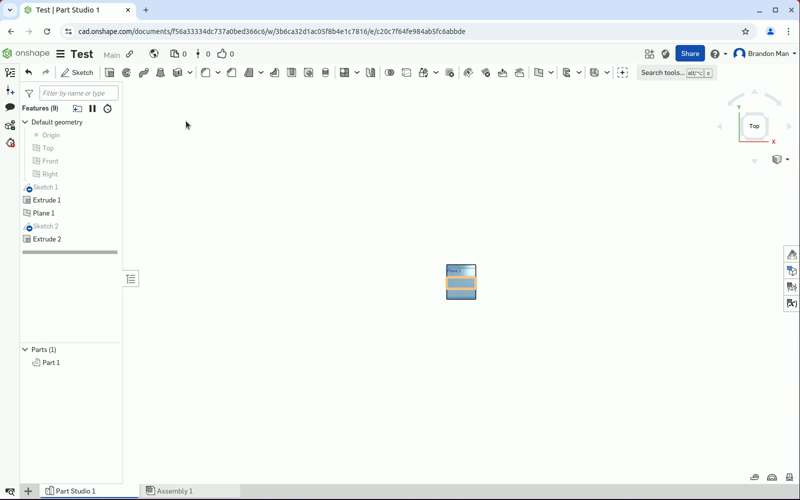
key(shift+h)
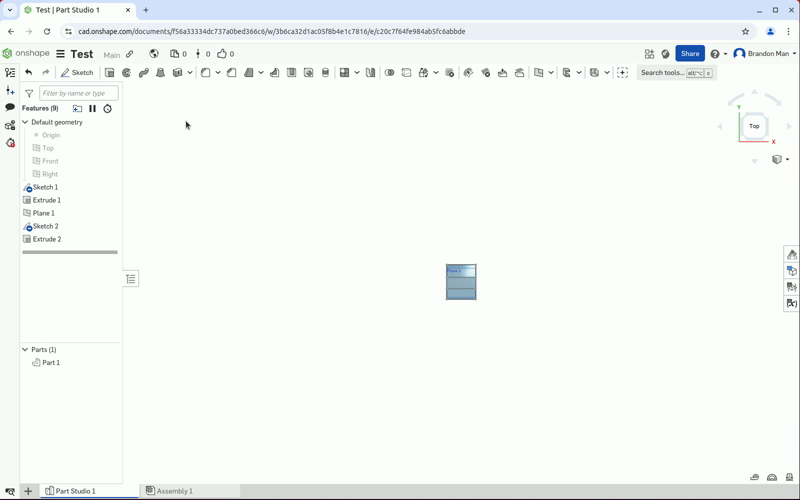
key(shift+7)
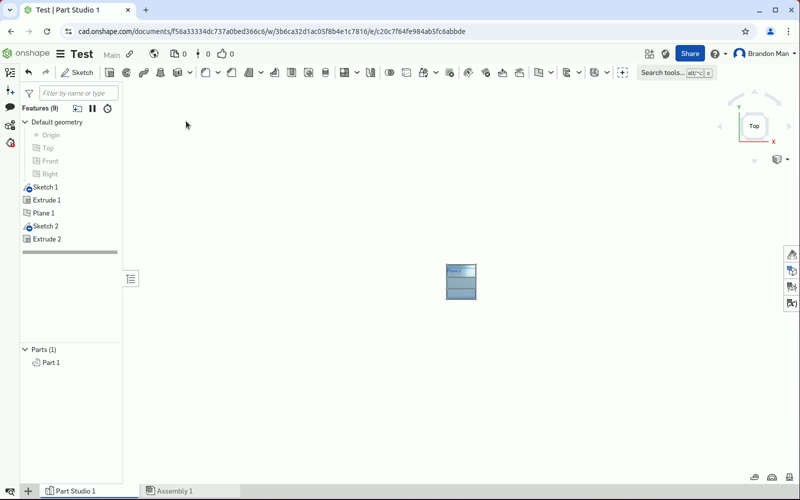
key(up, 3)
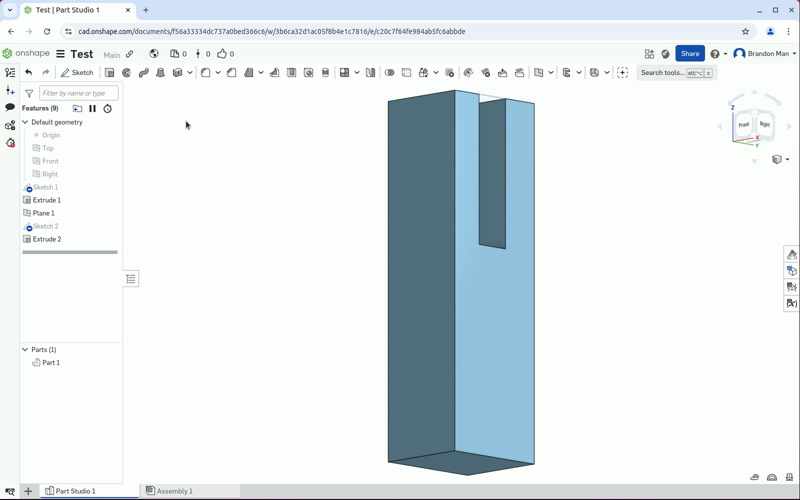
key(left, 3)
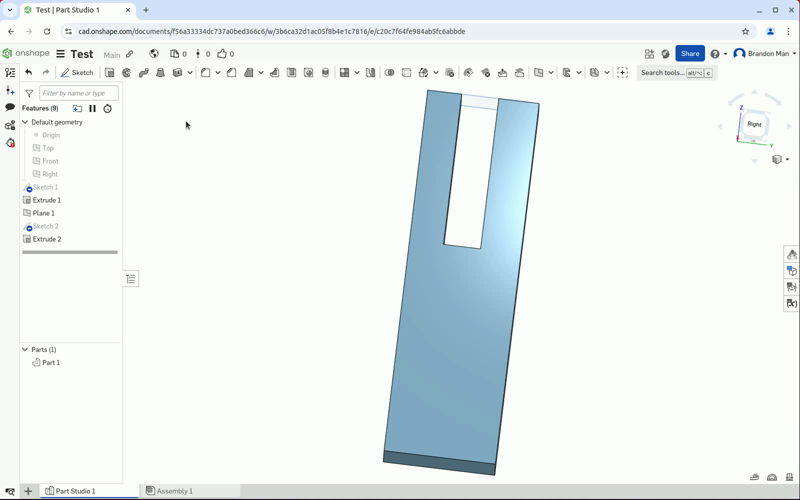
key(right, 3)
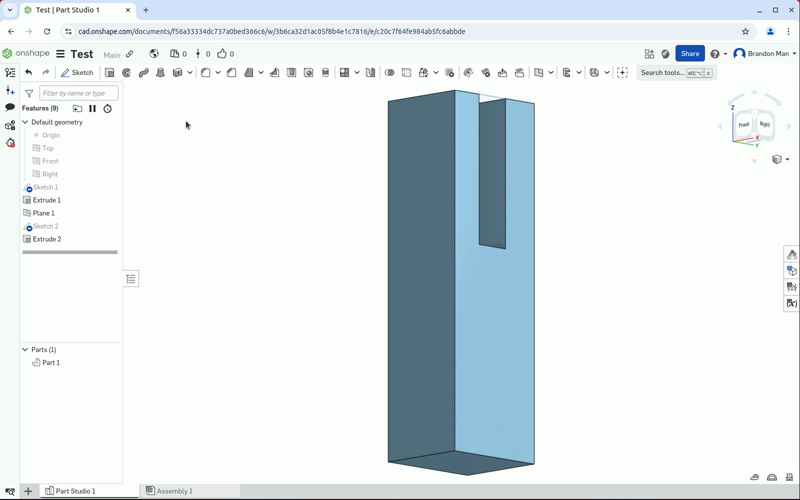
key(down, 3)
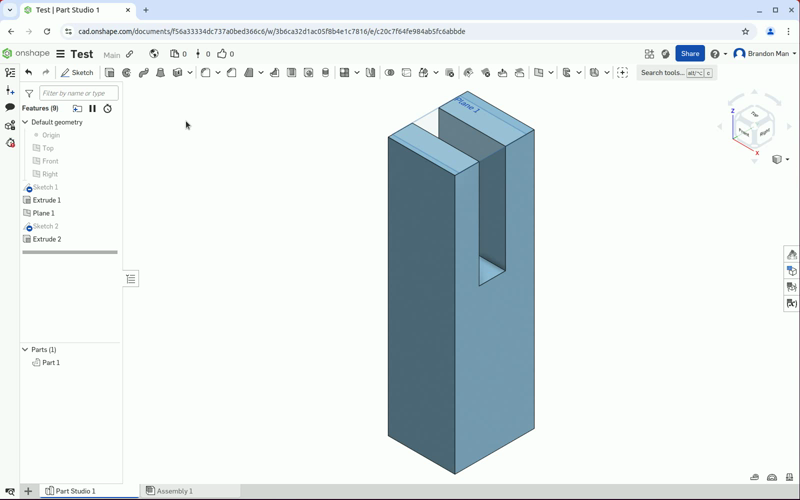
mouse_move(73, 189)
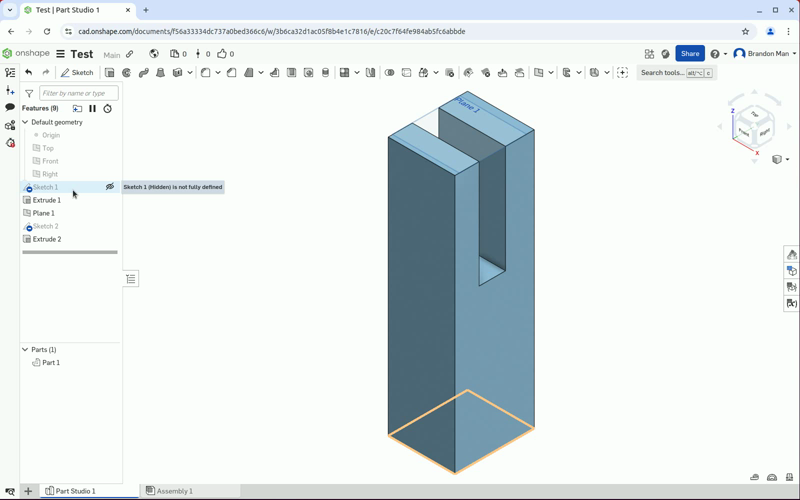
click(73, 189)